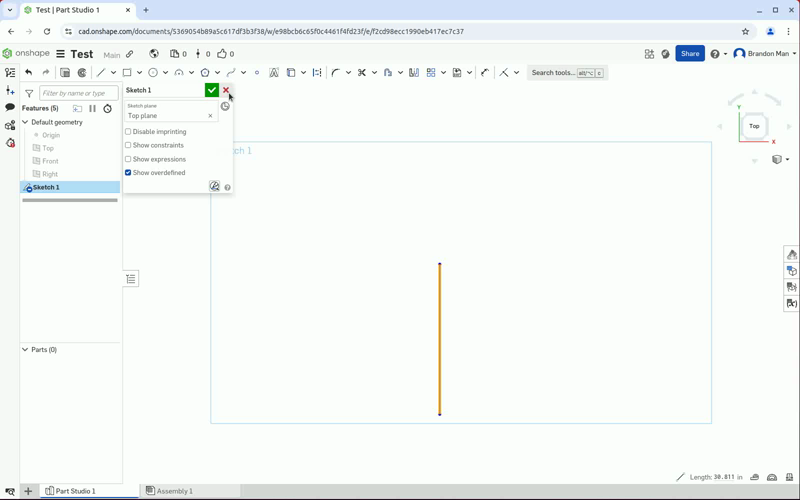
key(shift+h)
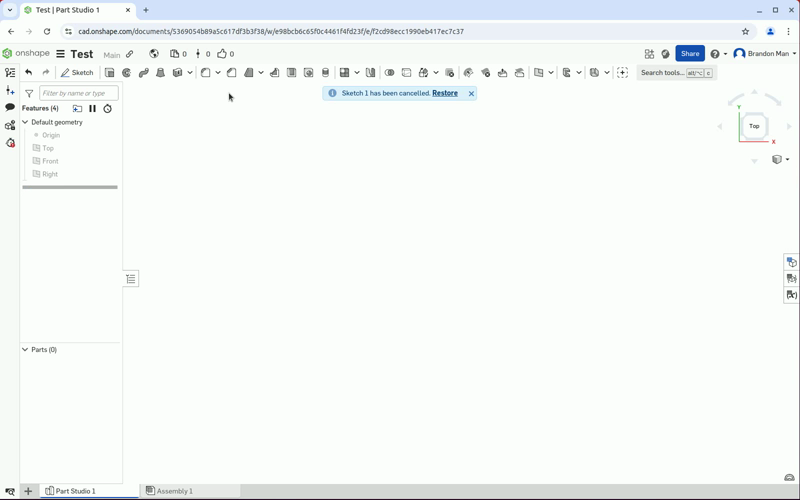
mouse_move(73, 352)
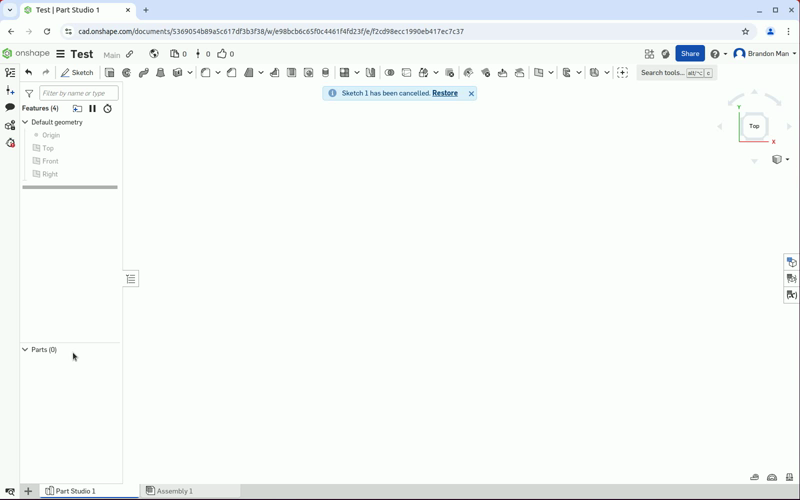
key(y)
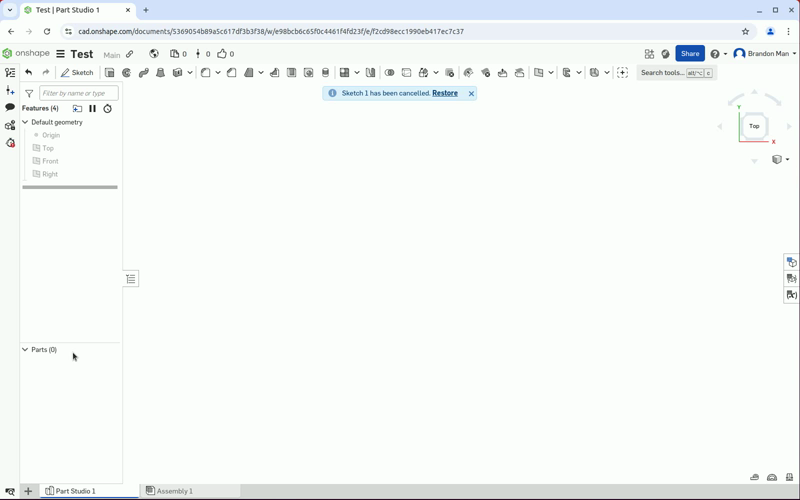
key(shift+p)
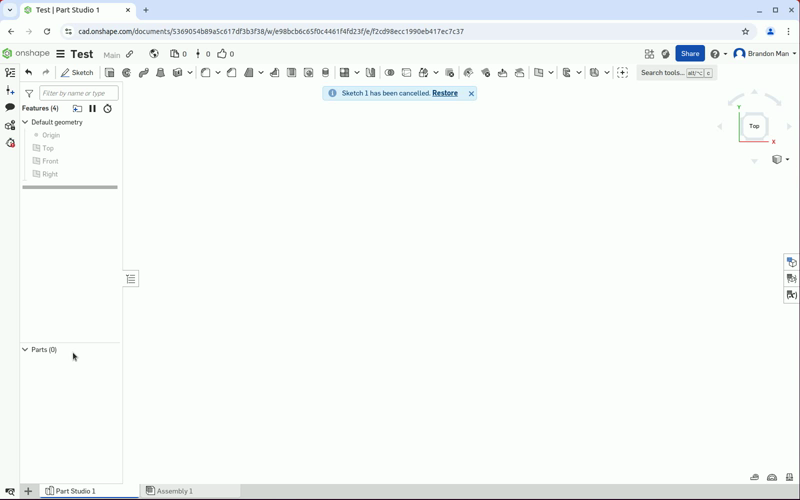
key(space)
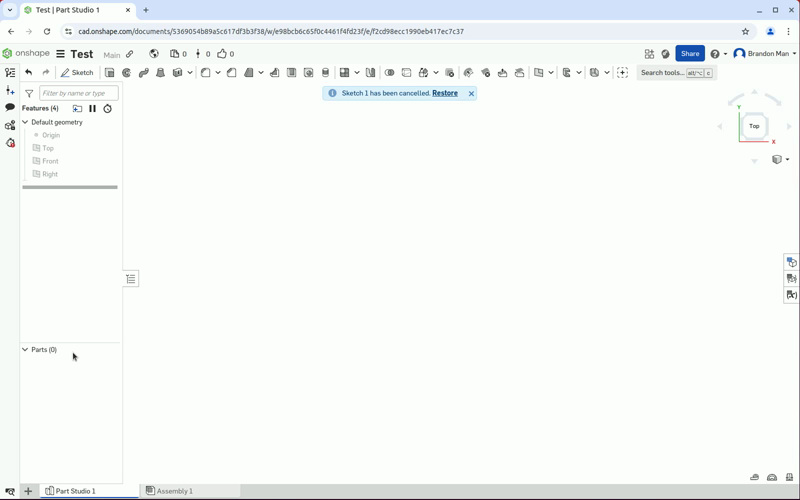
key_down(shift)
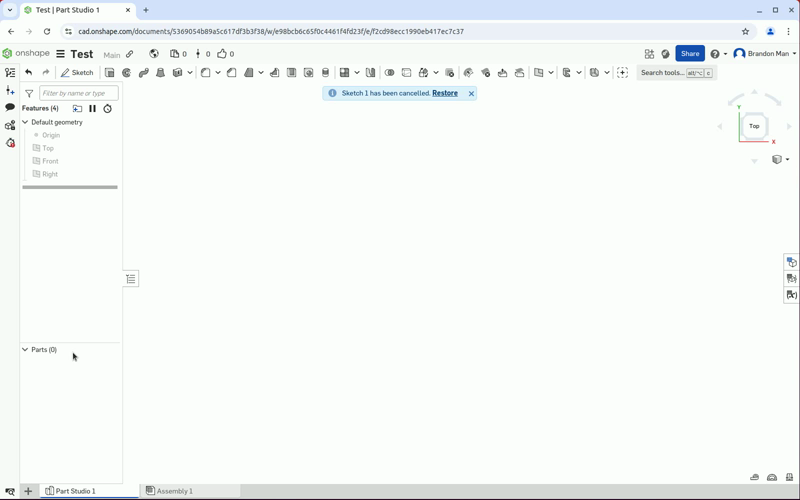
key(up)
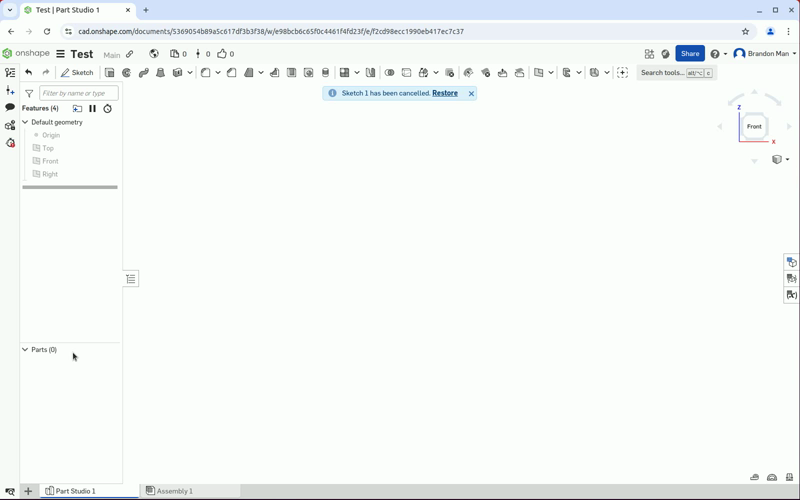
key_up(shift)
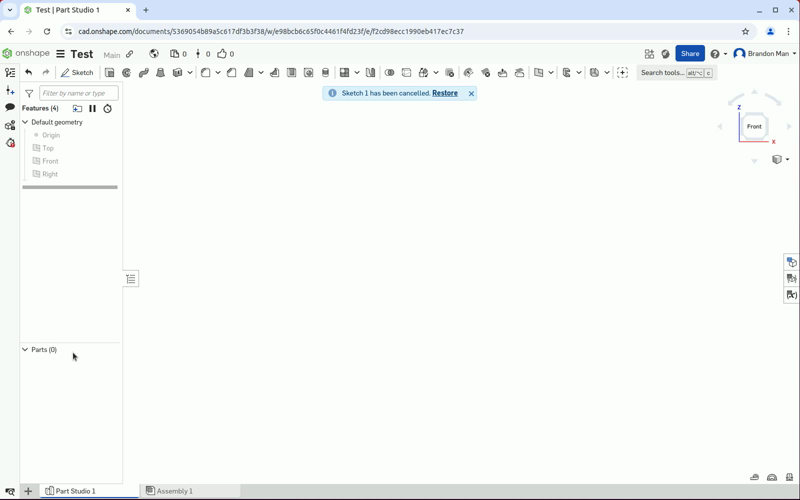
mouse_move(73, 352)
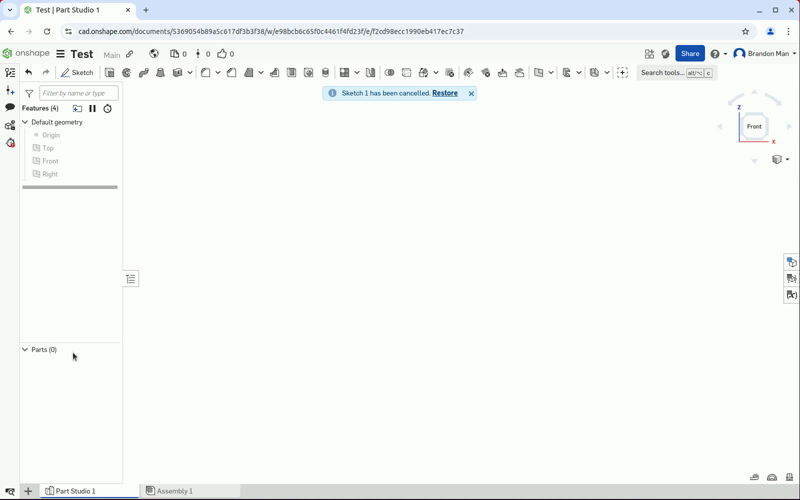
key(shift+y)
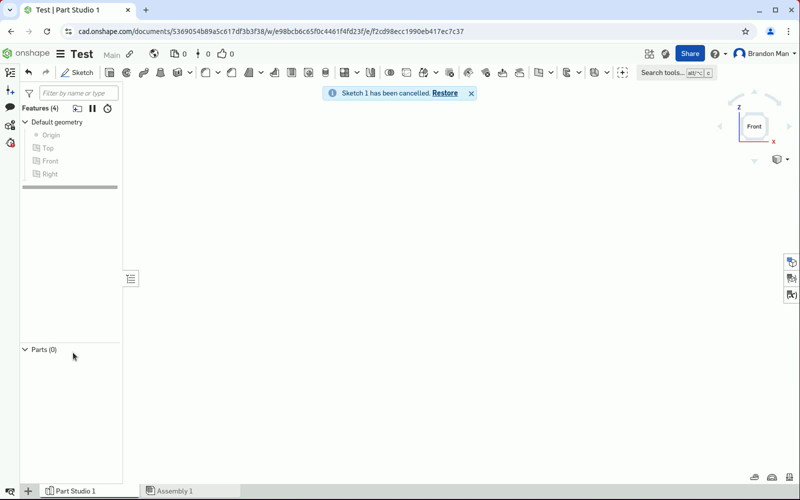
key(shift+s)
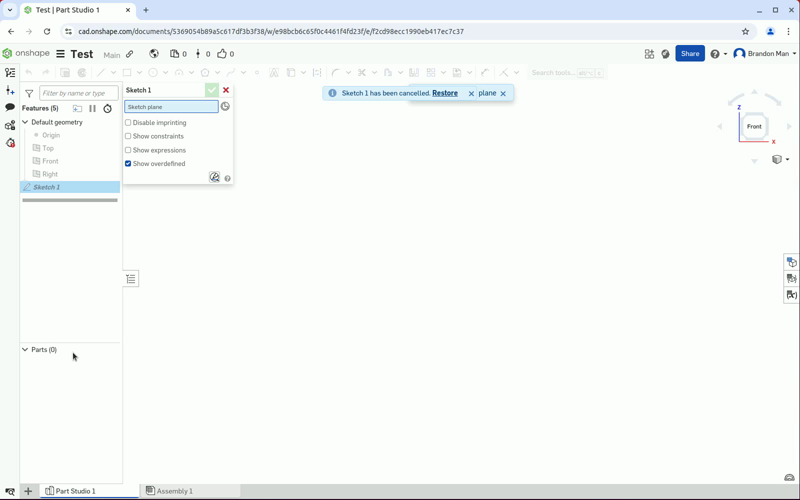
mouse_move(73, 163)
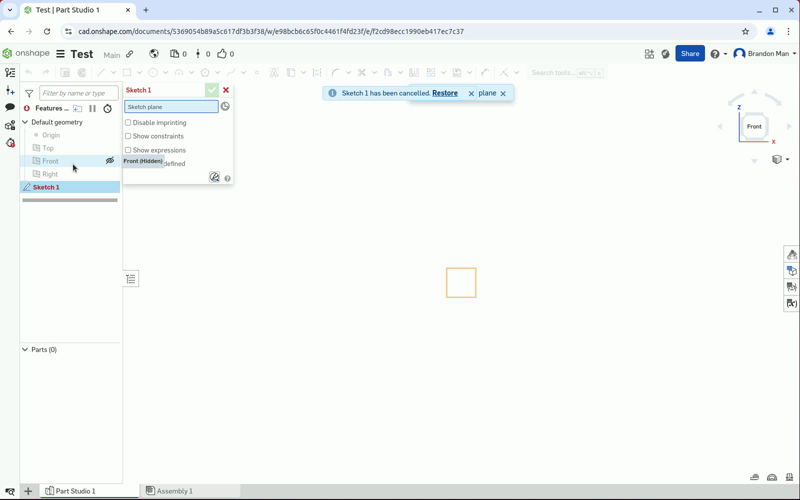
click(73, 163)
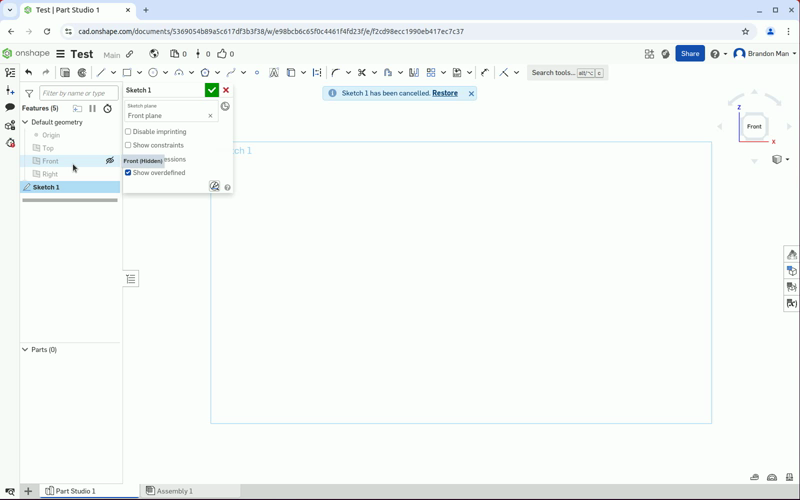
mouse_move(73, 352)
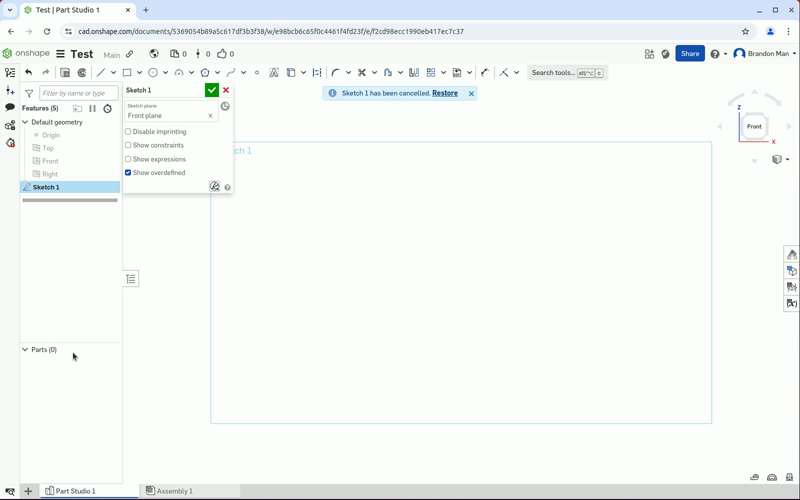
key(y)
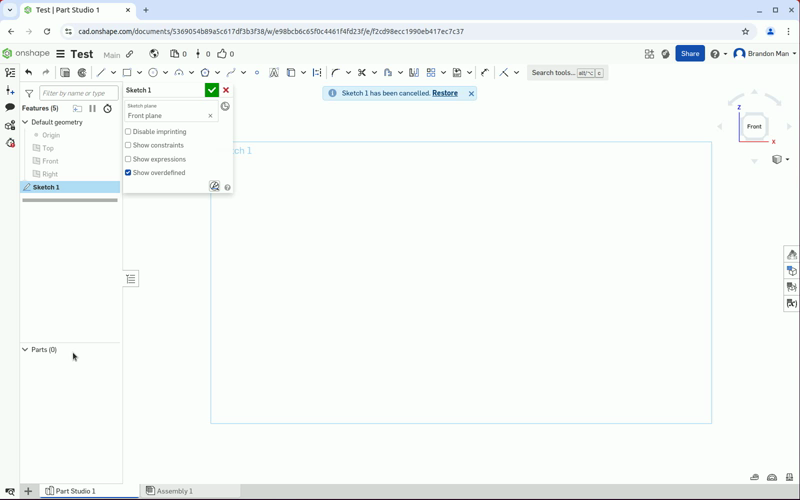
key(c)
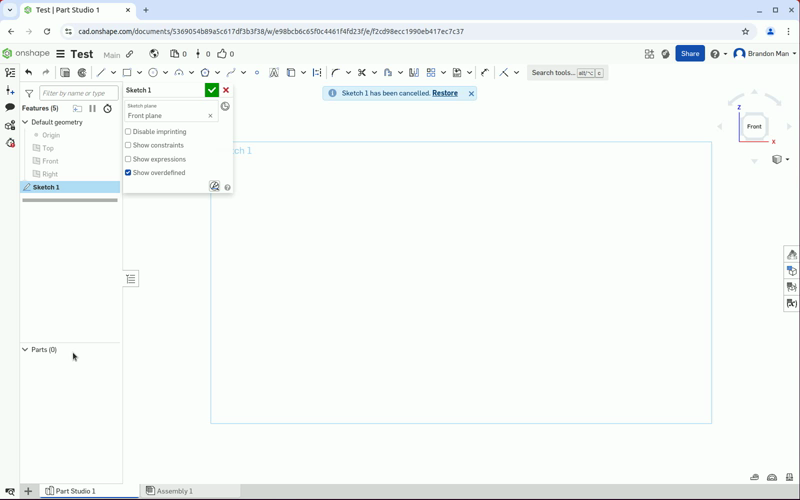
key_down(shift)
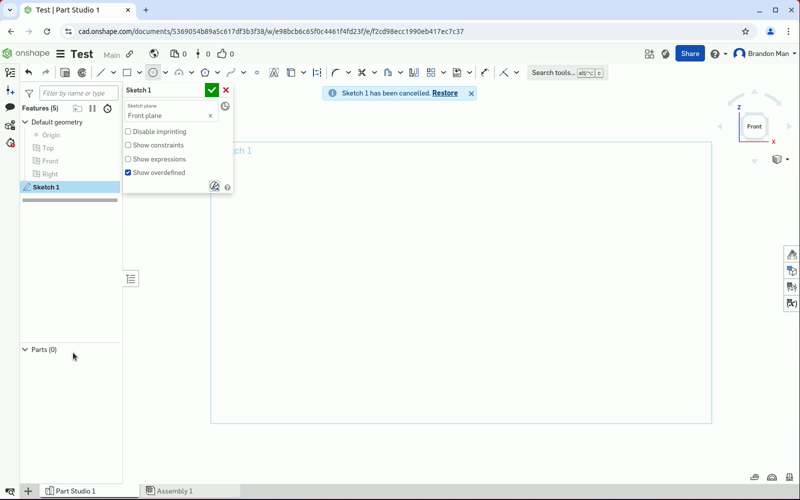
mouse_move(461, 282)
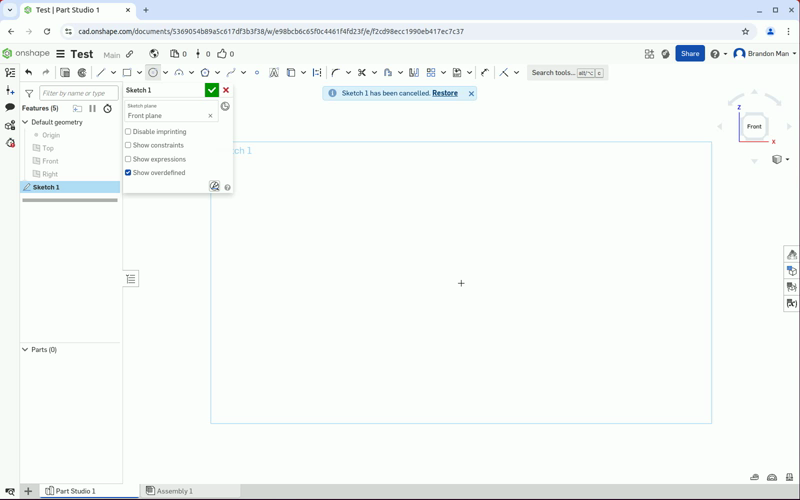
click(461, 282)
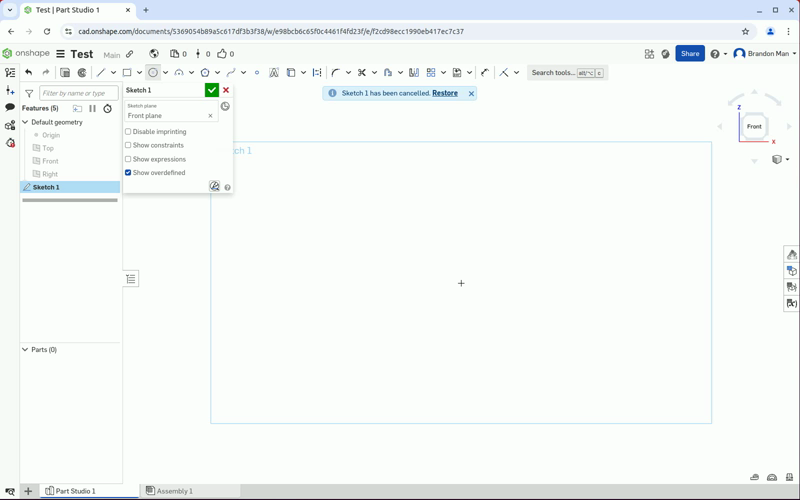
key_up(shift)
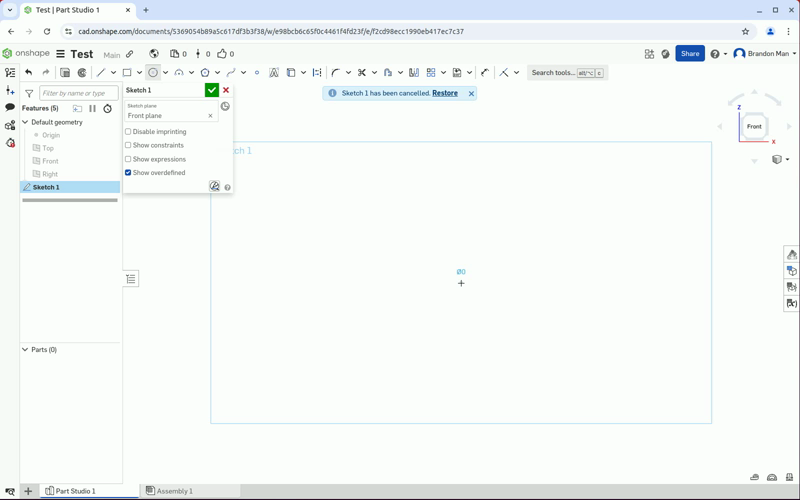
mouse_move(477, 282)
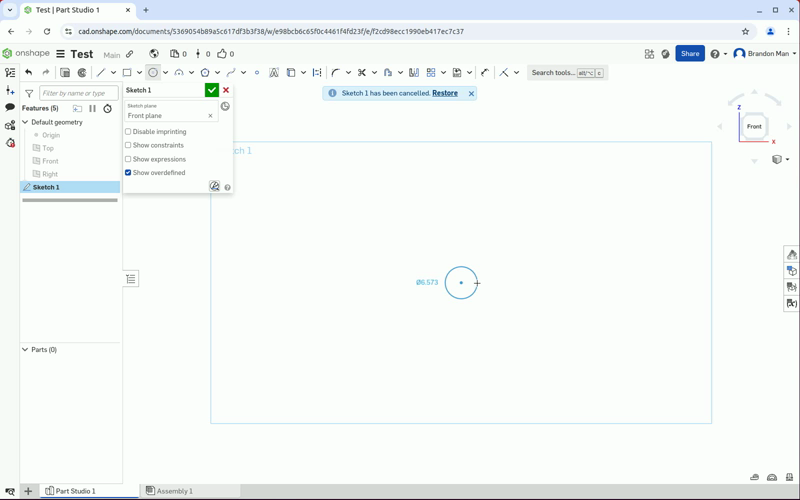
click(477, 282)
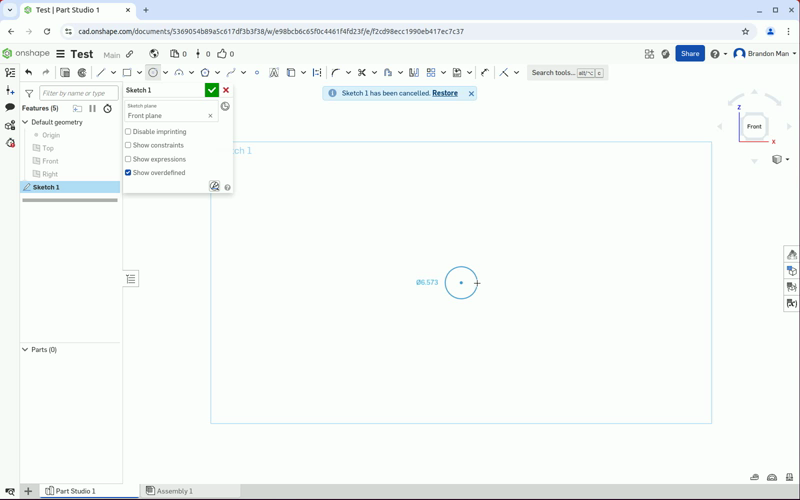
key(esc)
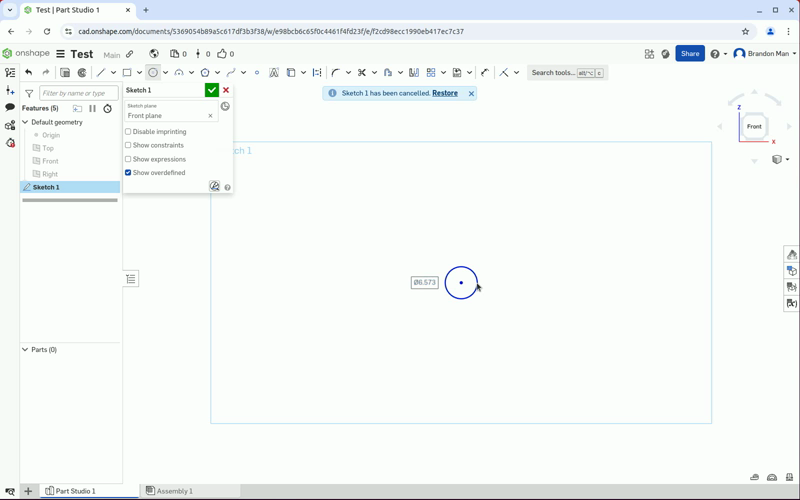
mouse_move(464, 289)
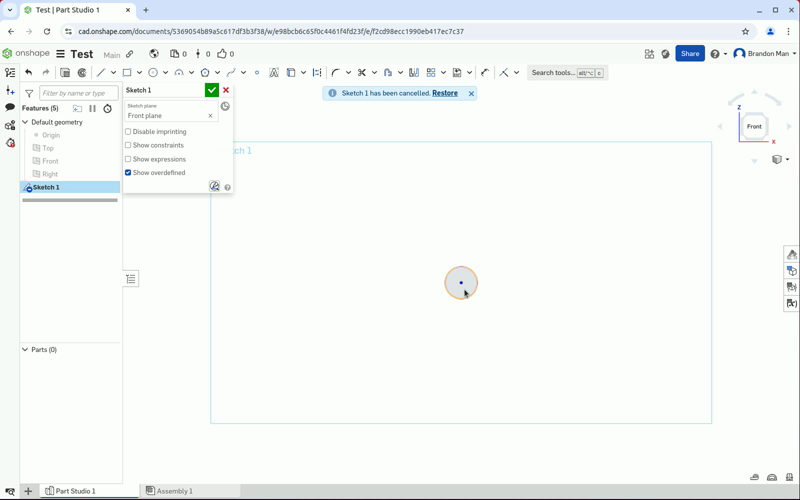
scroll(6)
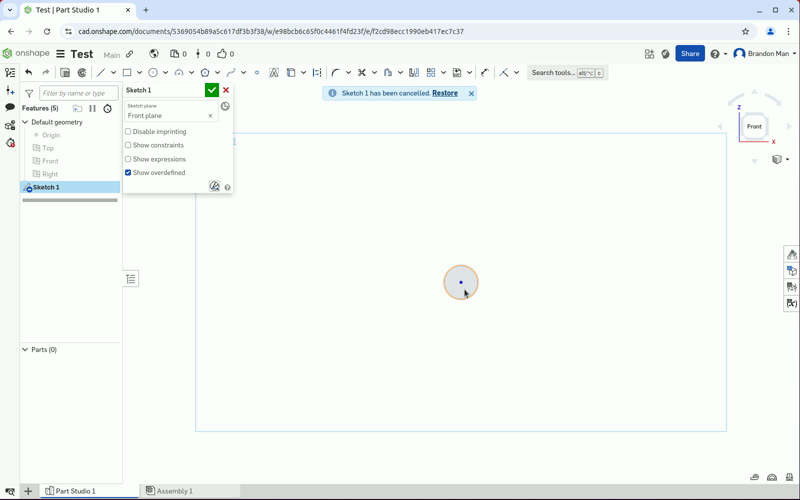
scroll(6)
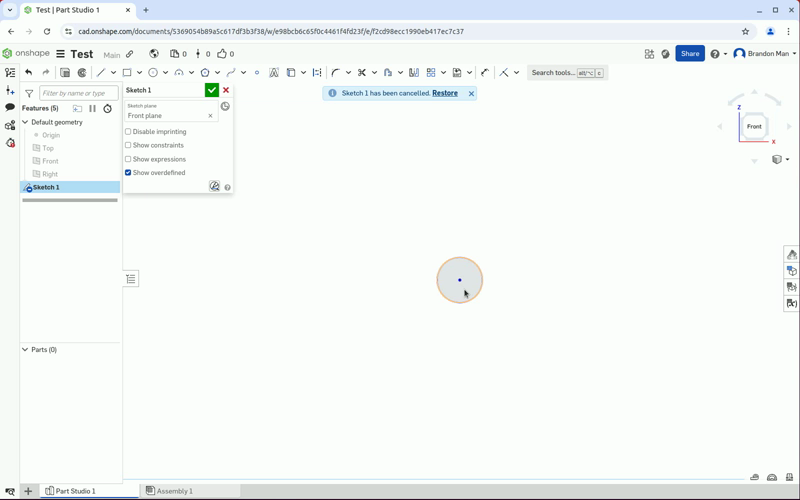
scroll(6)
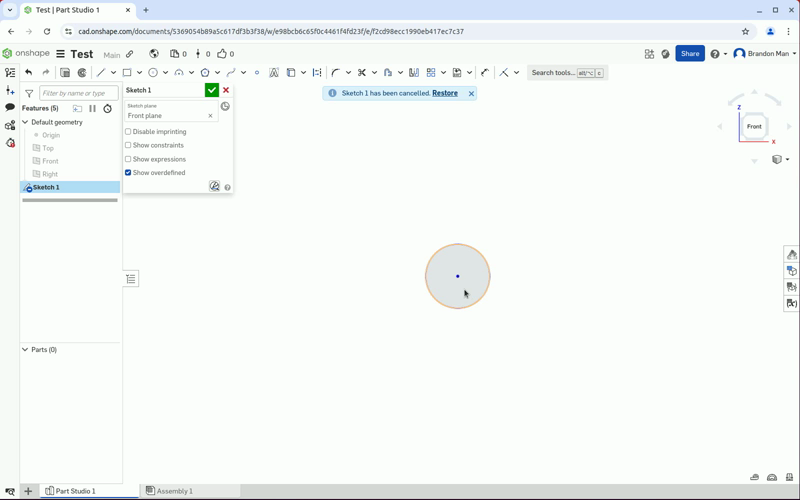
scroll(6)
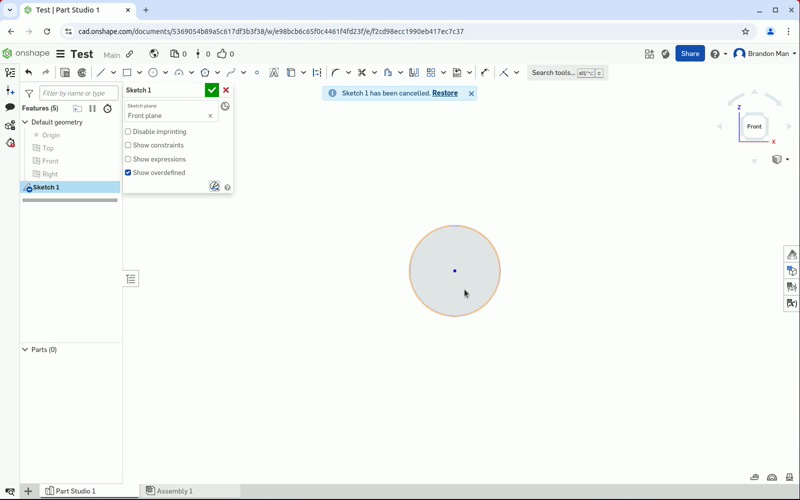
scroll(6)
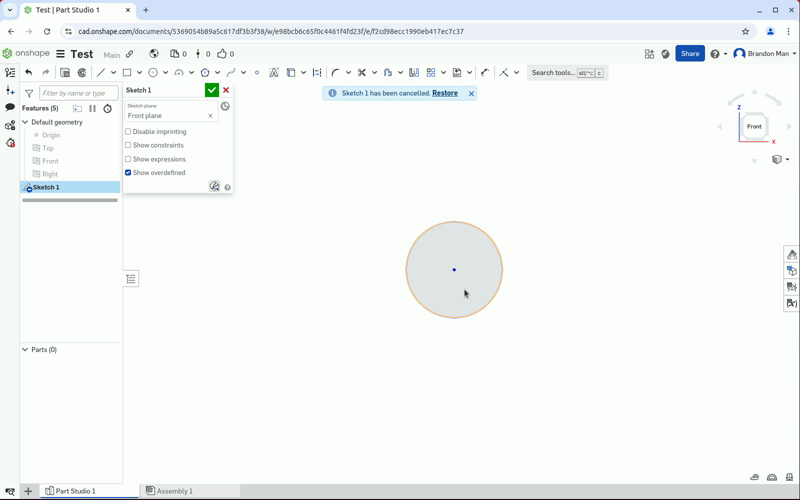
scroll(6)
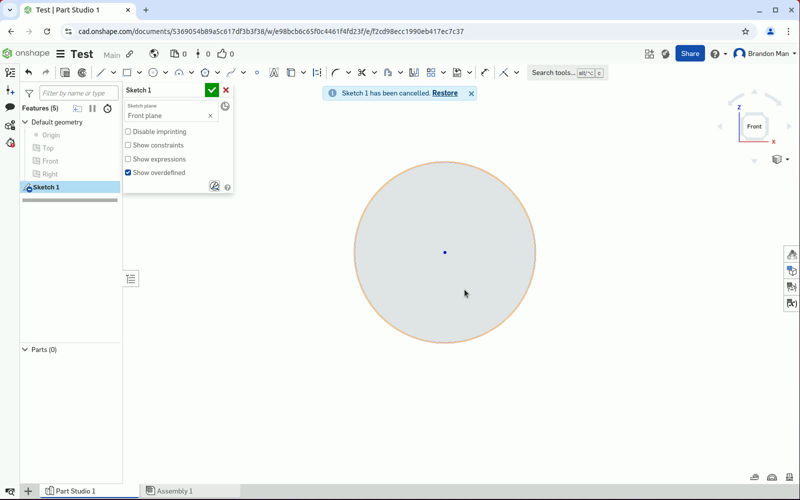
scroll(6)
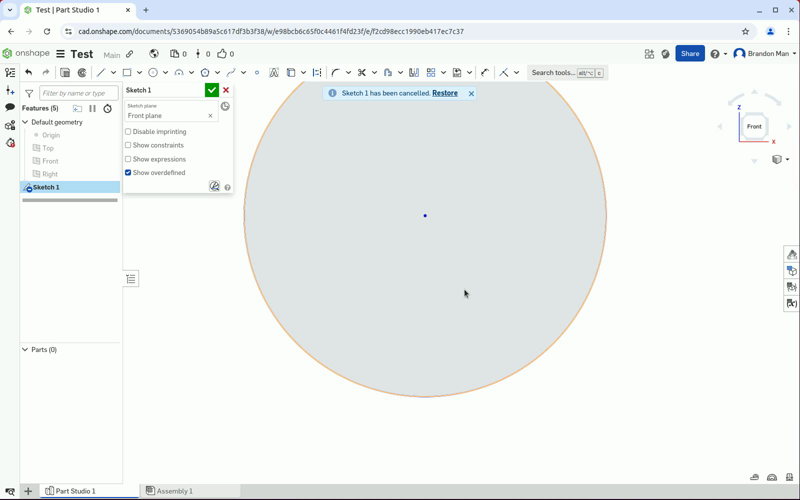
click(464, 289)
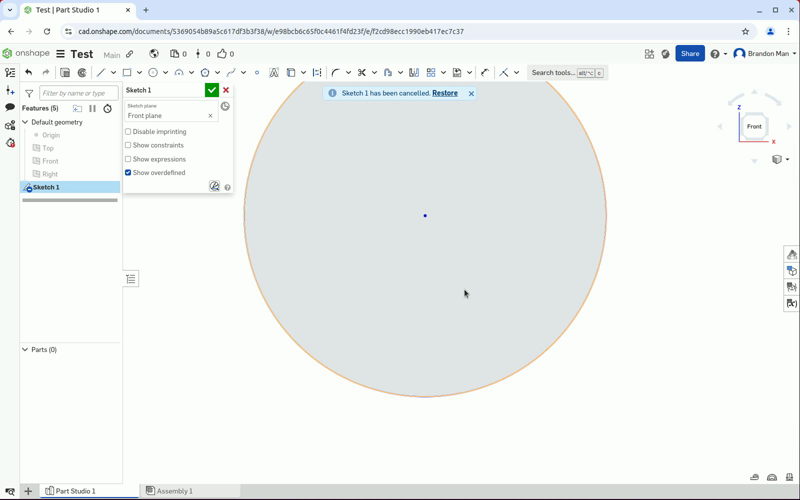
scroll(-6)
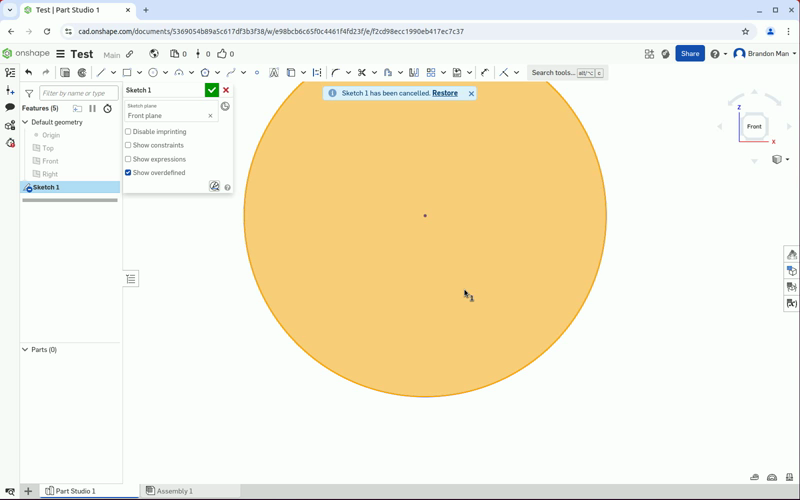
scroll(-6)
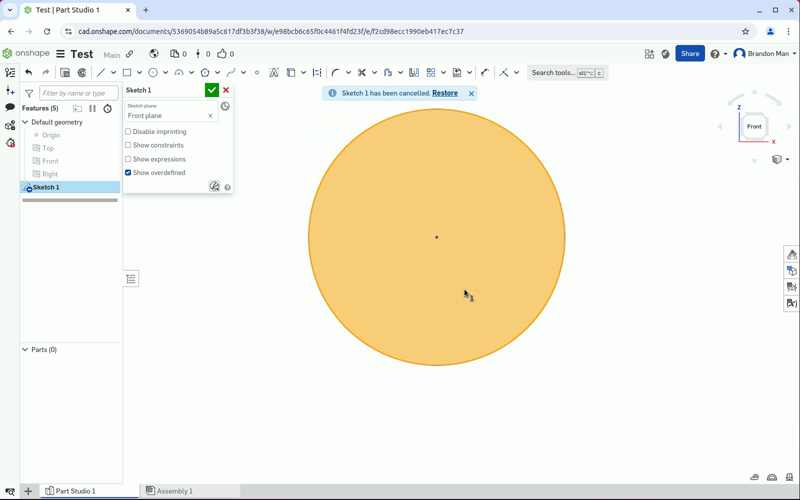
scroll(-6)
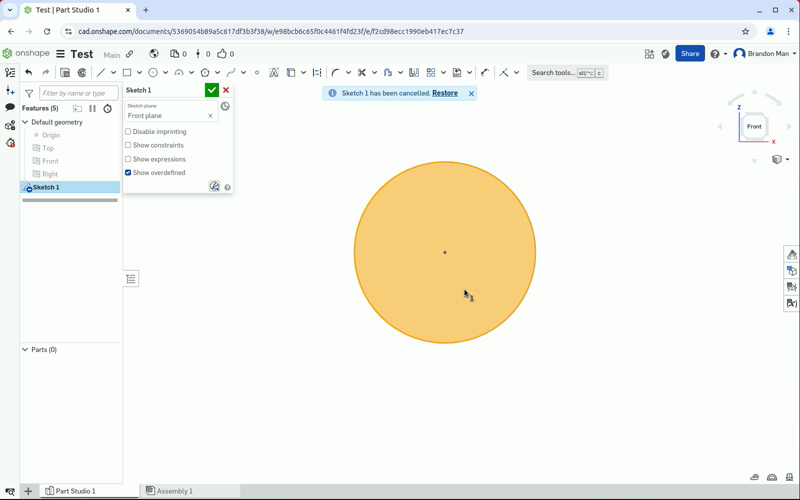
scroll(-6)
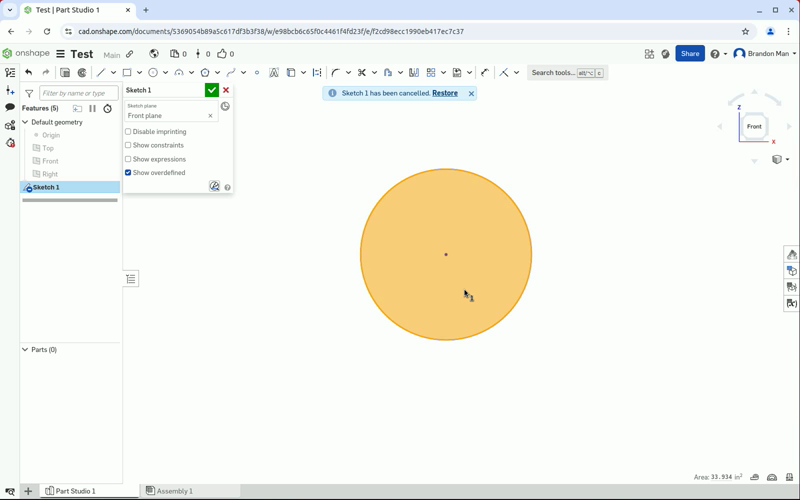
scroll(-6)
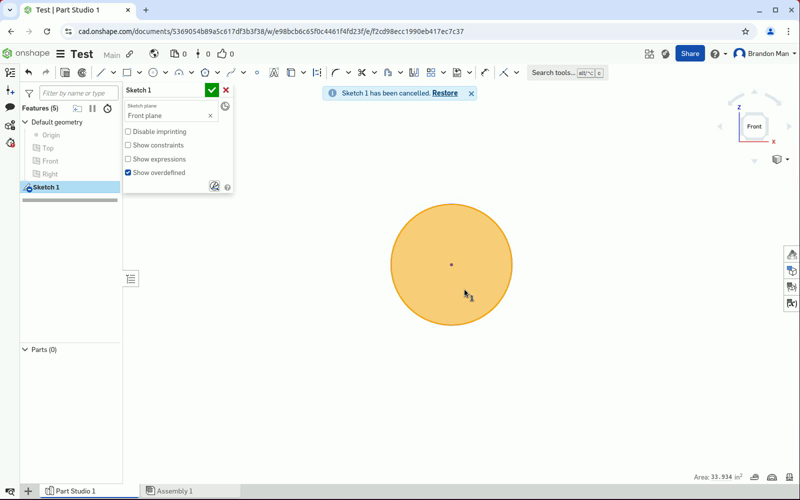
scroll(-6)
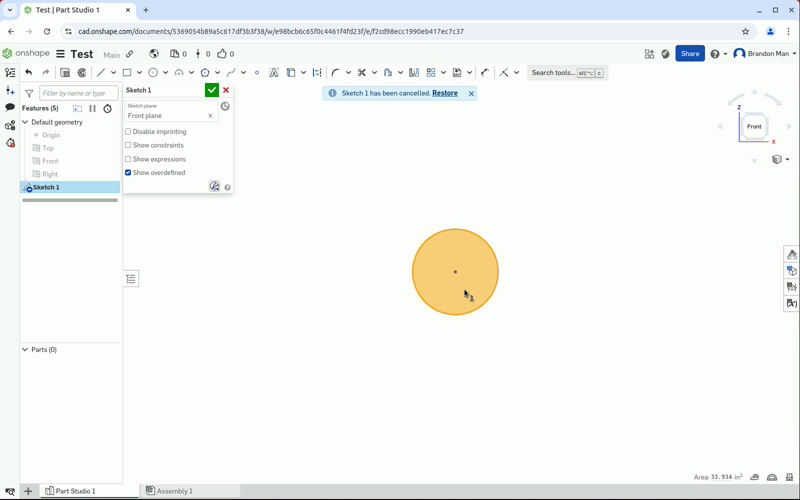
scroll(-6)
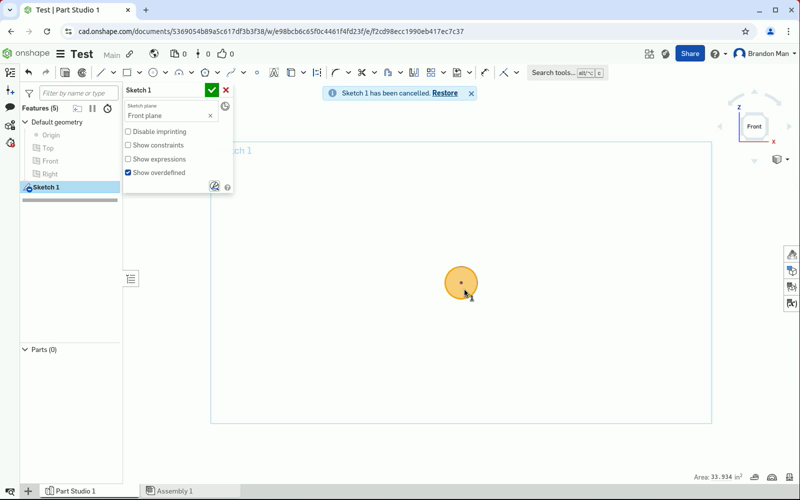
mouse_move(73, 352)
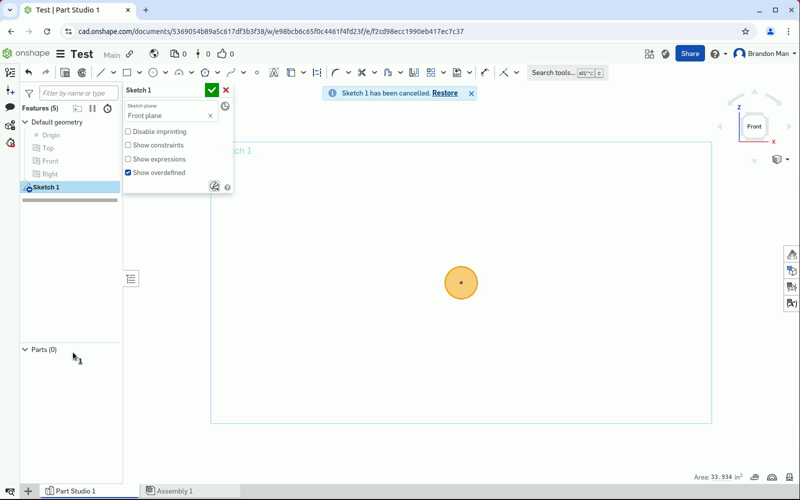
key(shift+y)
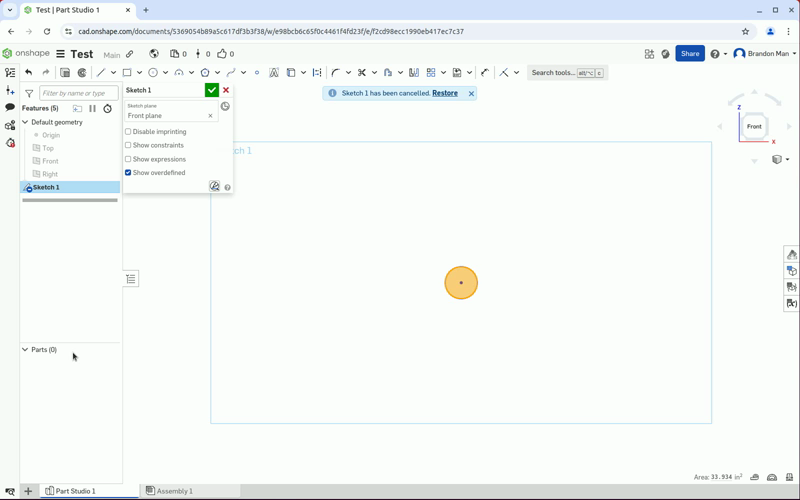
key(shift+e)
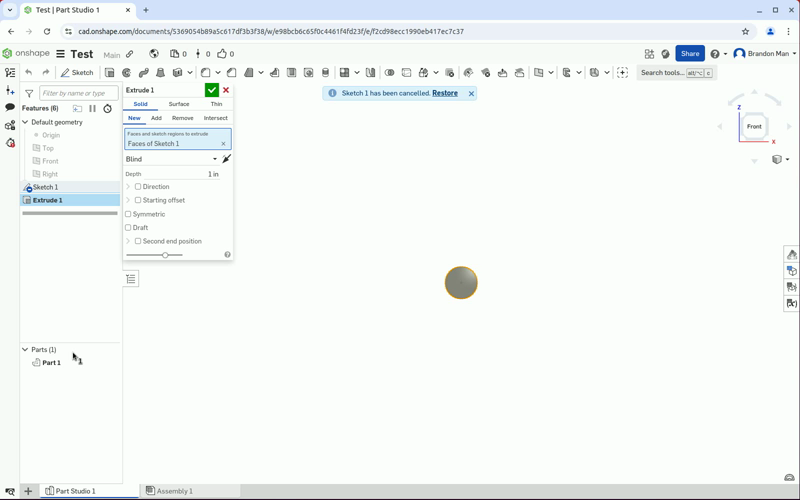
mouse_move(143, 106)
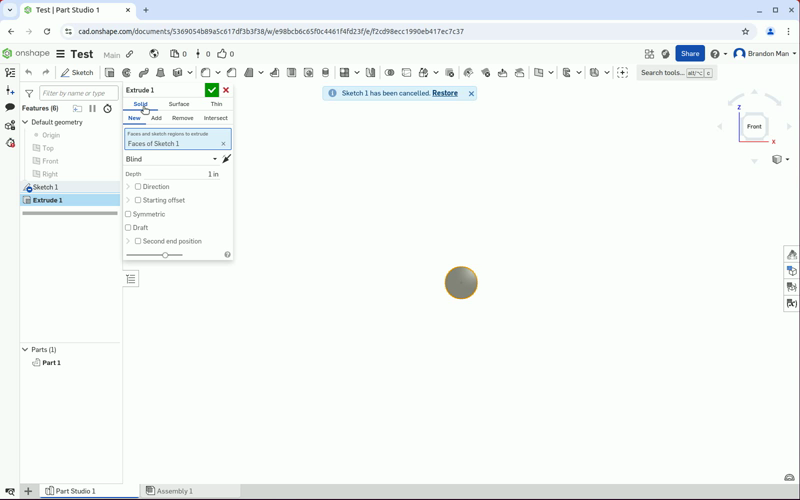
click(143, 106)
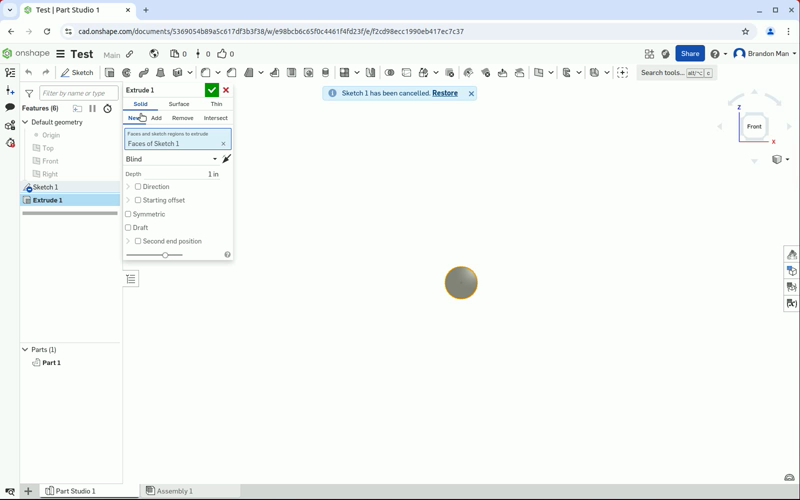
mouse_move(137, 120)
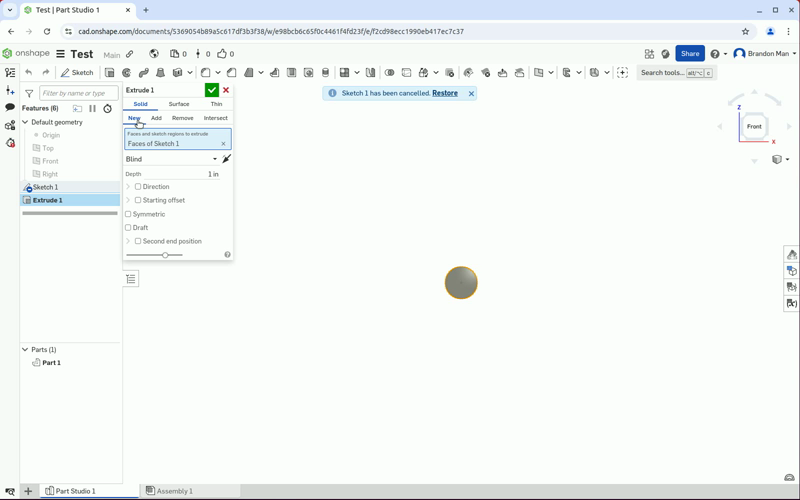
click(137, 120)
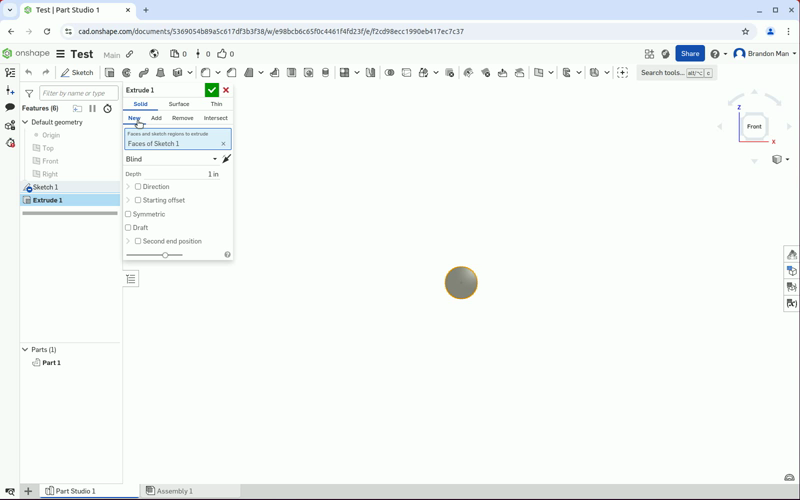
key(tab, 4)
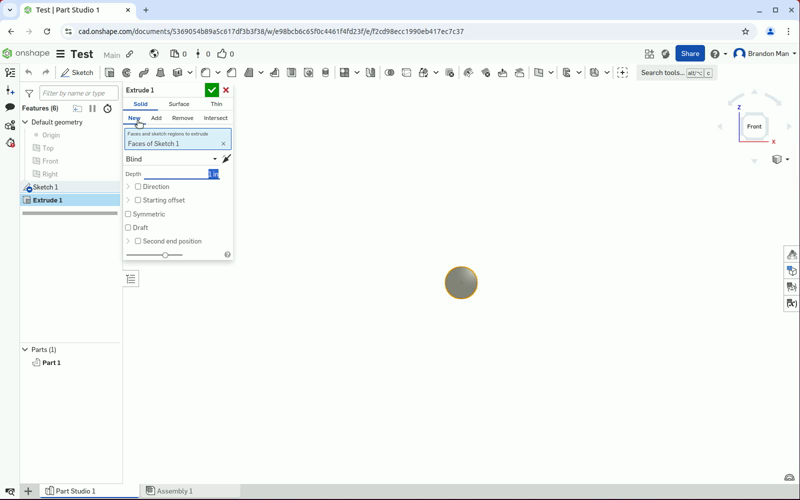
text(21.664)
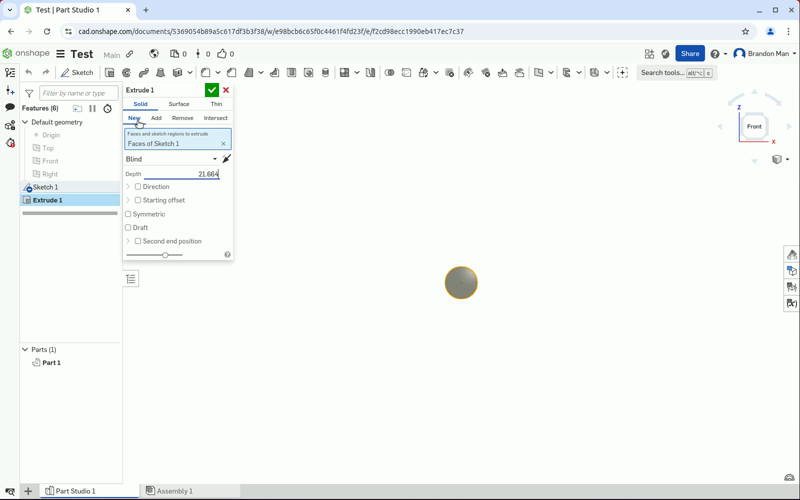
key(enter)
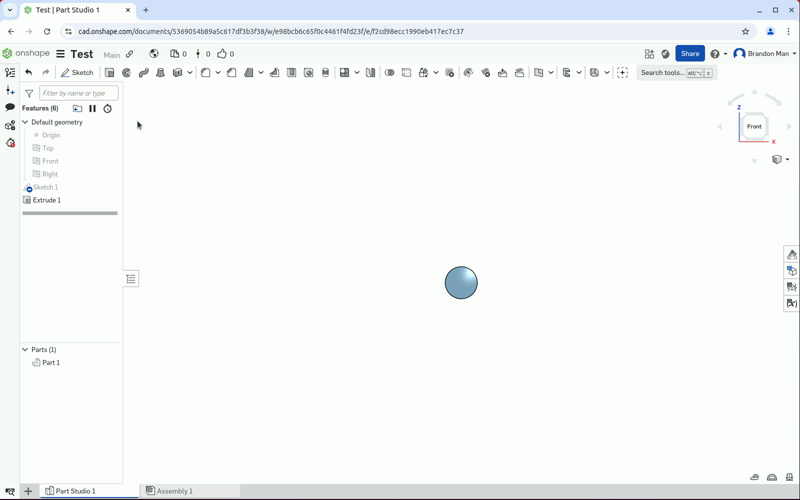
key(shift+h)
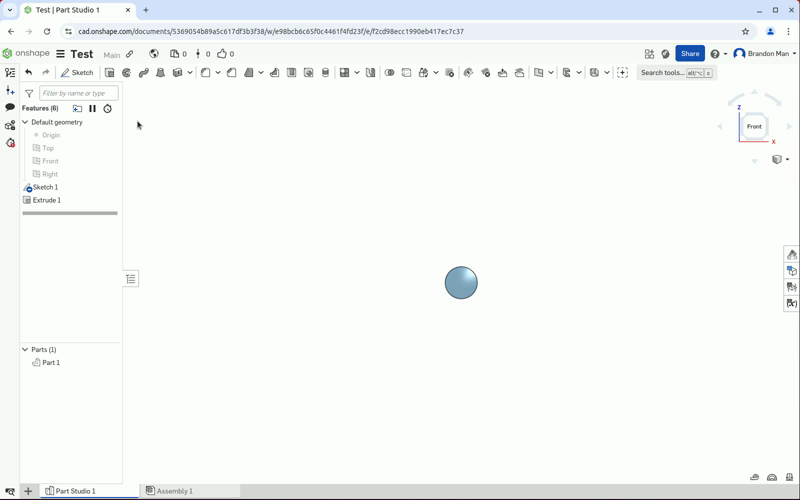
key(shift+h)
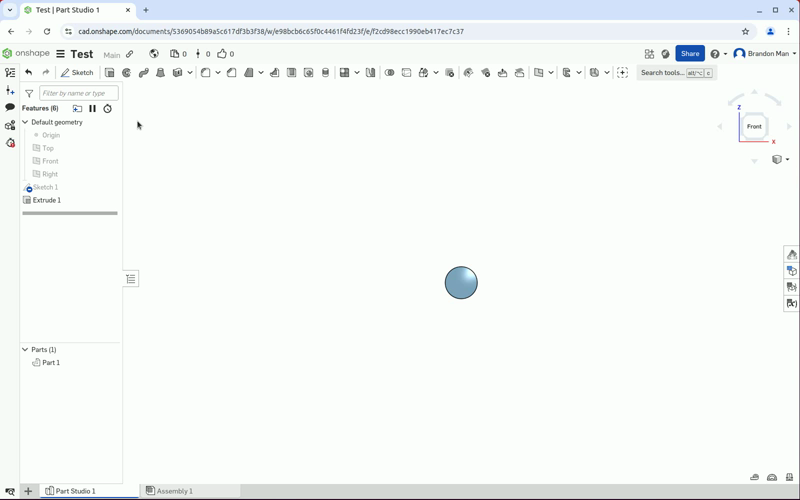
mouse_move(73, 189)
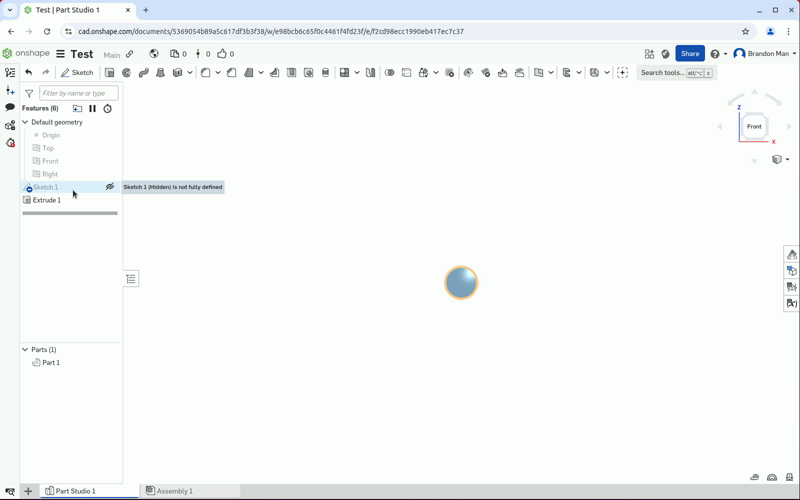
click(73, 189)
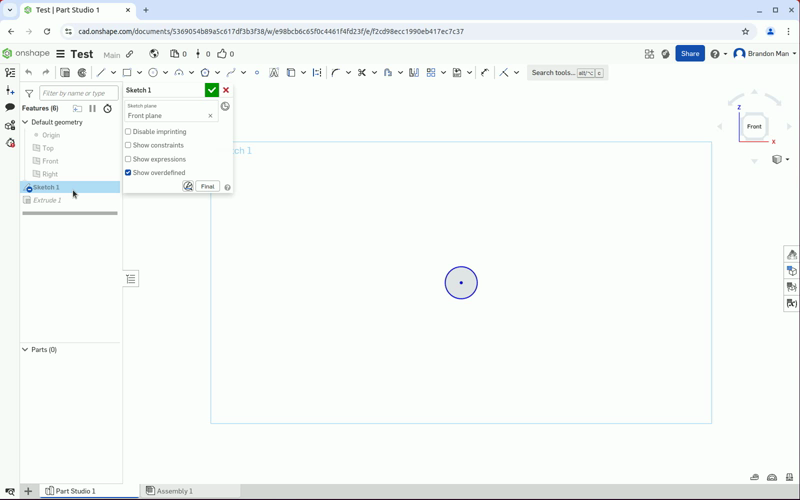
mouse_move(229, 92)
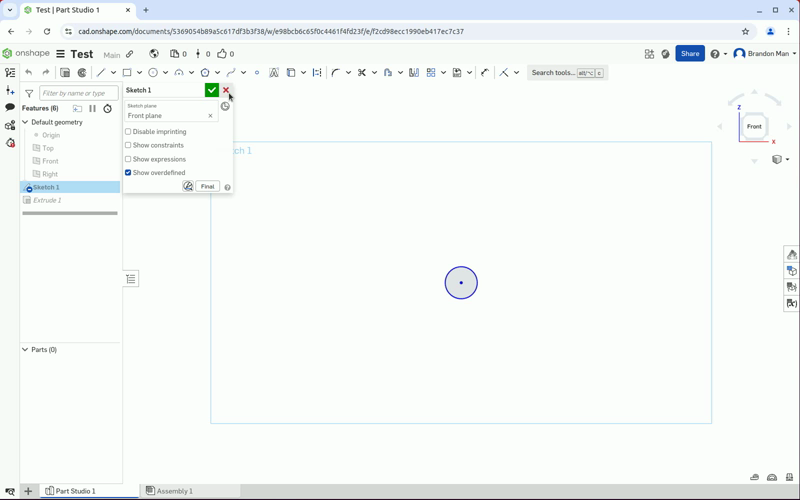
click(229, 92)
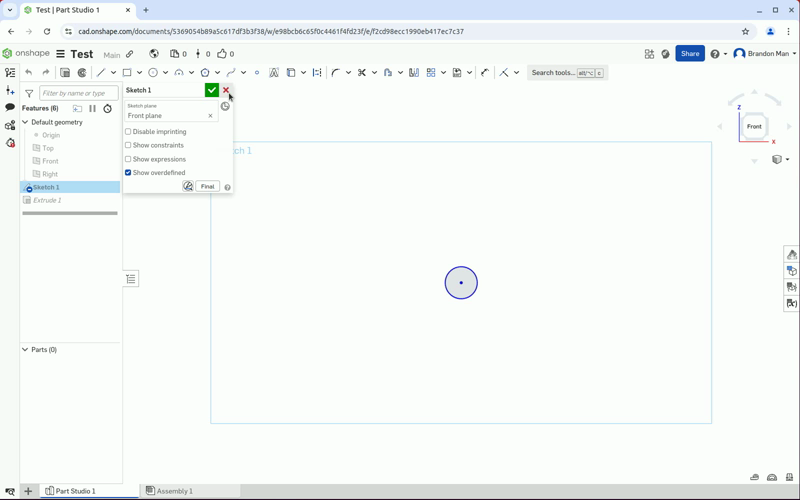
key(shift+s)
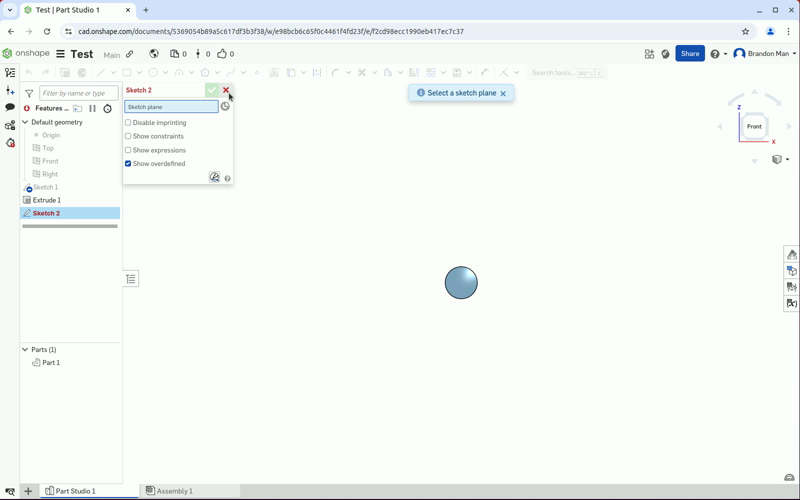
mouse_move(73, 163)
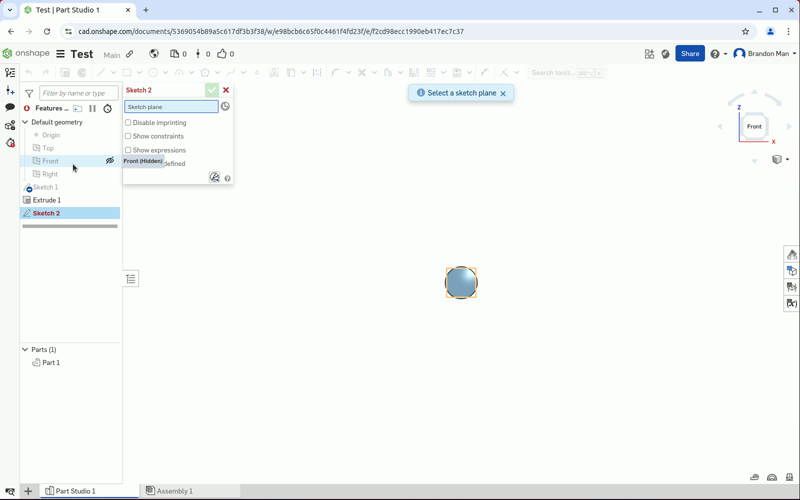
click(73, 163)
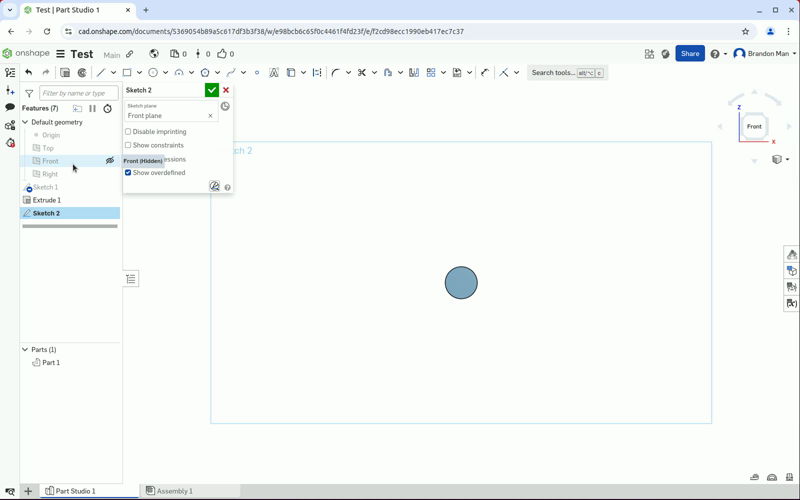
mouse_move(73, 352)
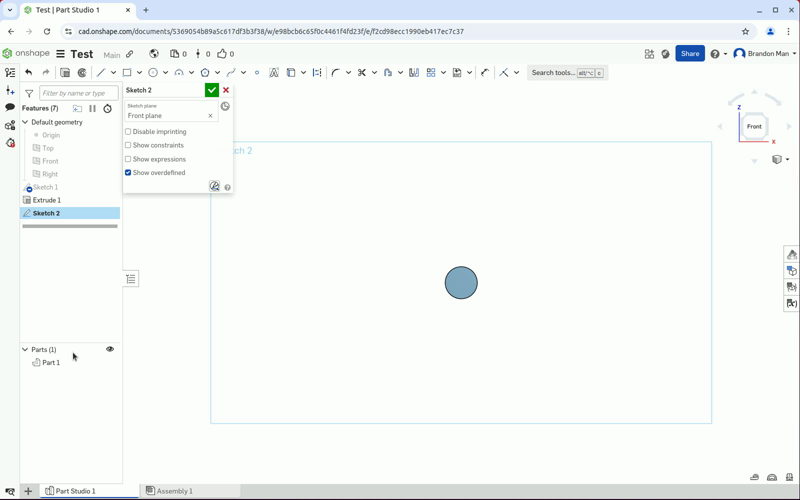
key(y)
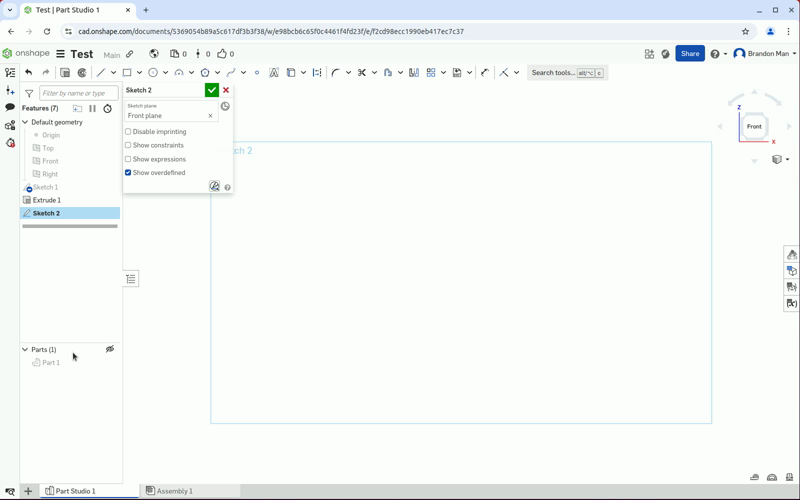
key(c)
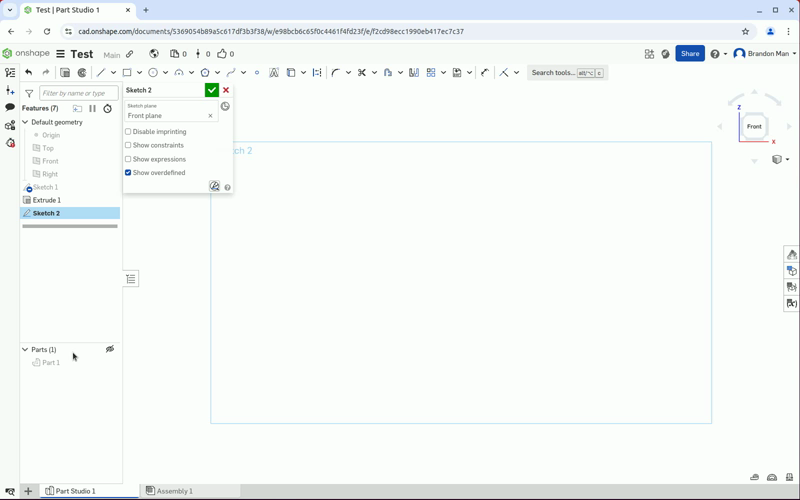
key_down(shift)
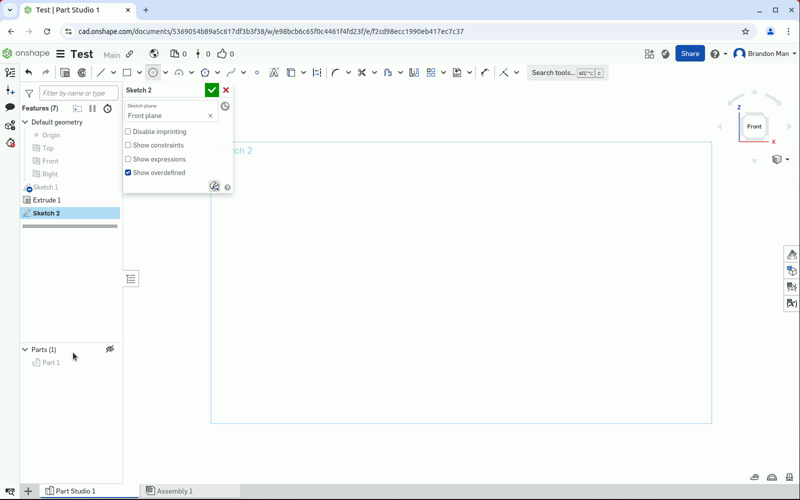
mouse_move(461, 282)
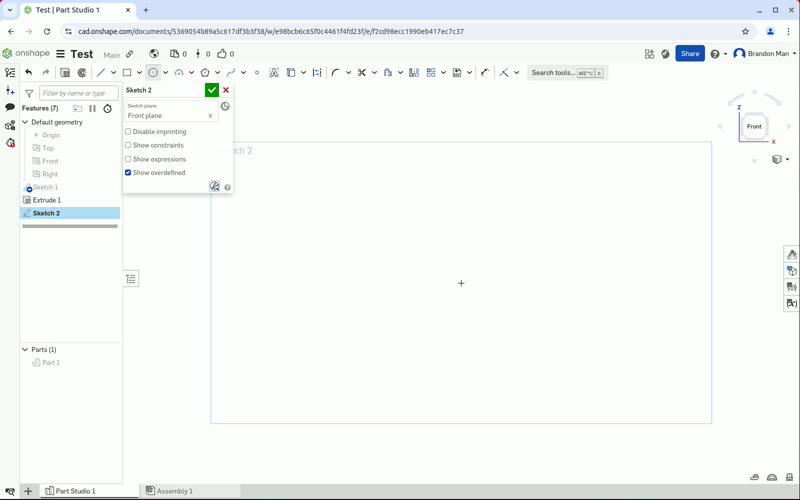
click(461, 282)
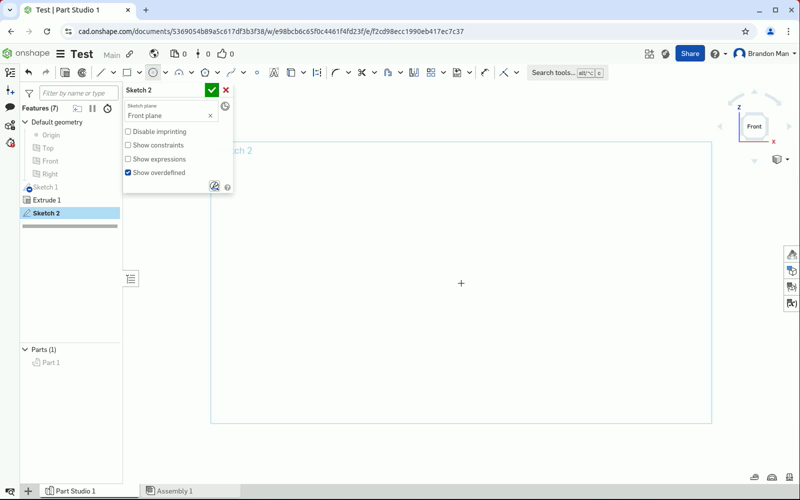
key_up(shift)
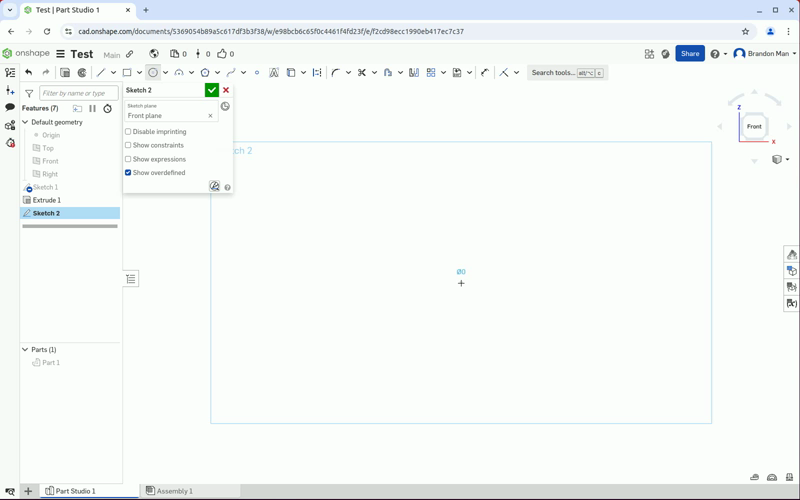
mouse_move(480, 282)
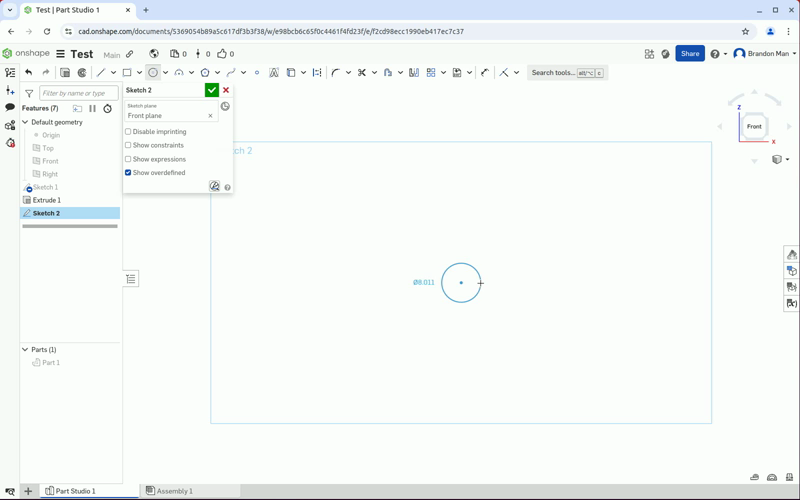
click(480, 282)
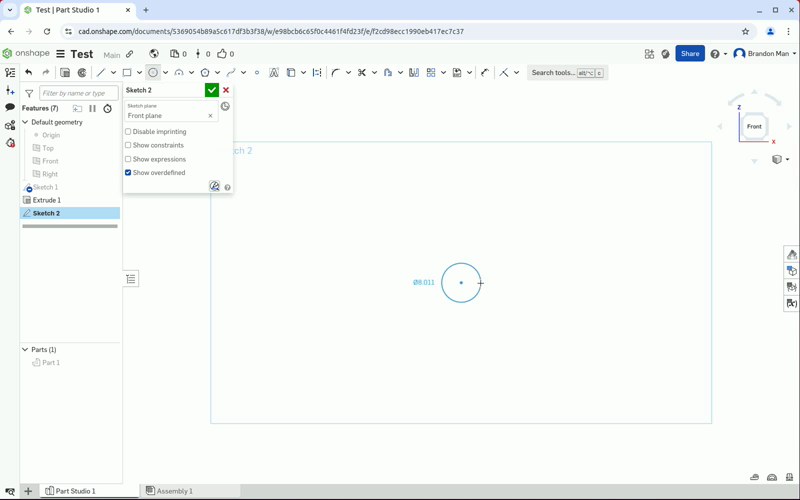
key(esc)
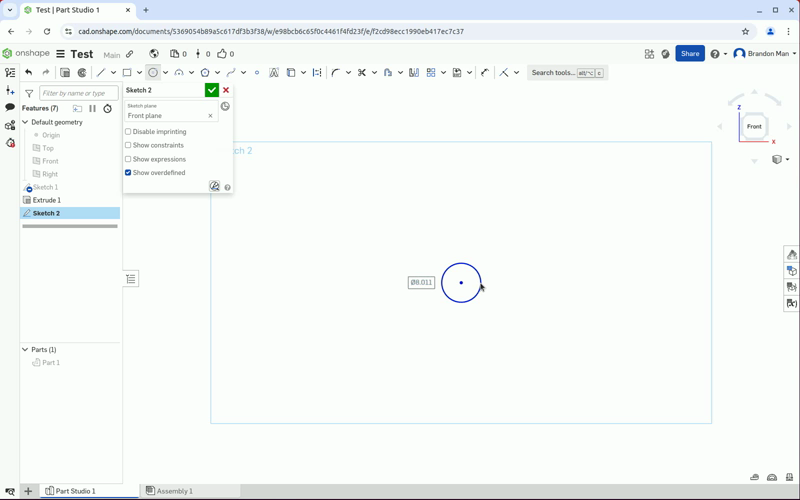
key(c)
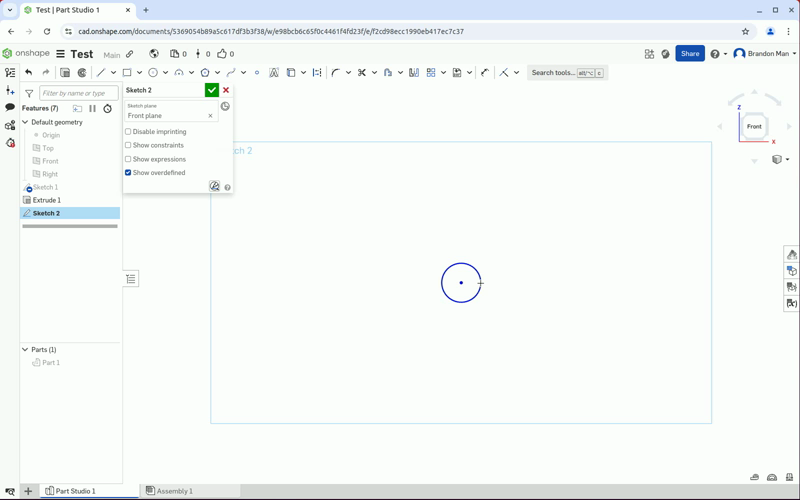
key_down(shift)
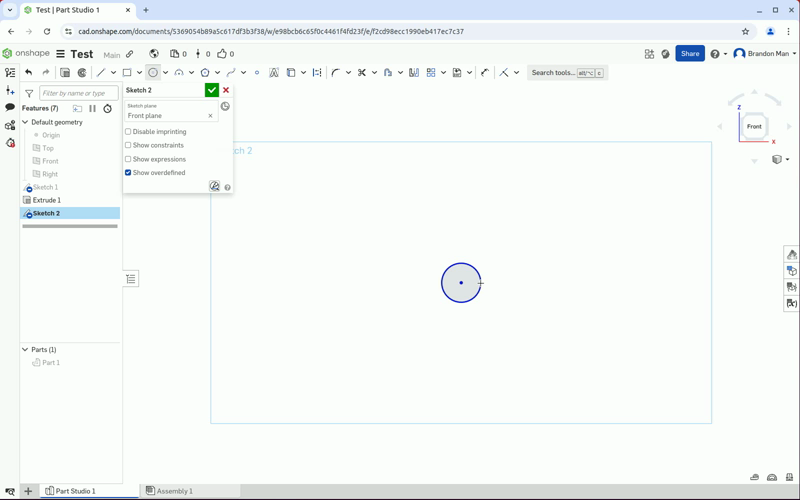
mouse_move(461, 282)
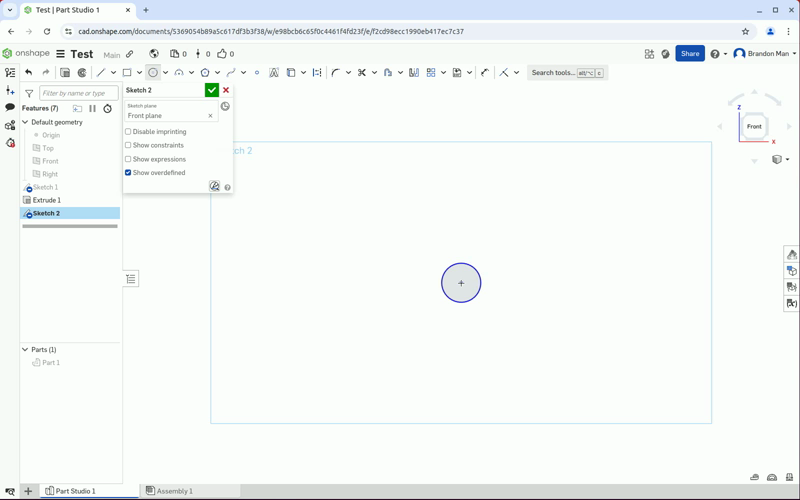
click(461, 282)
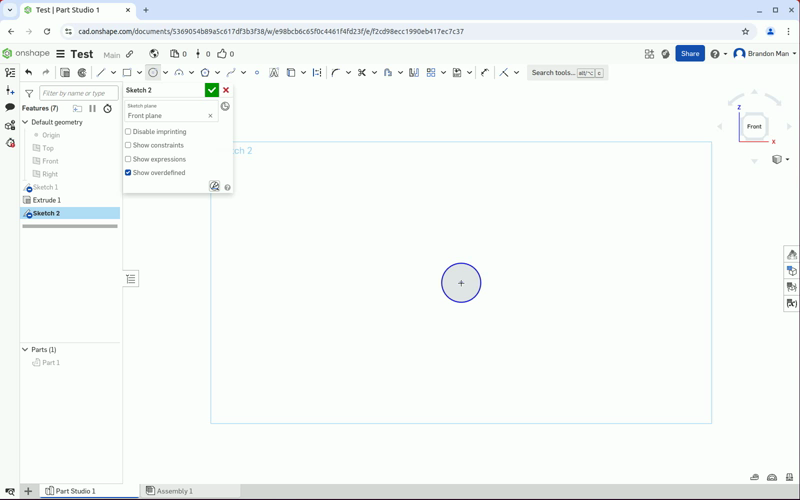
key_up(shift)
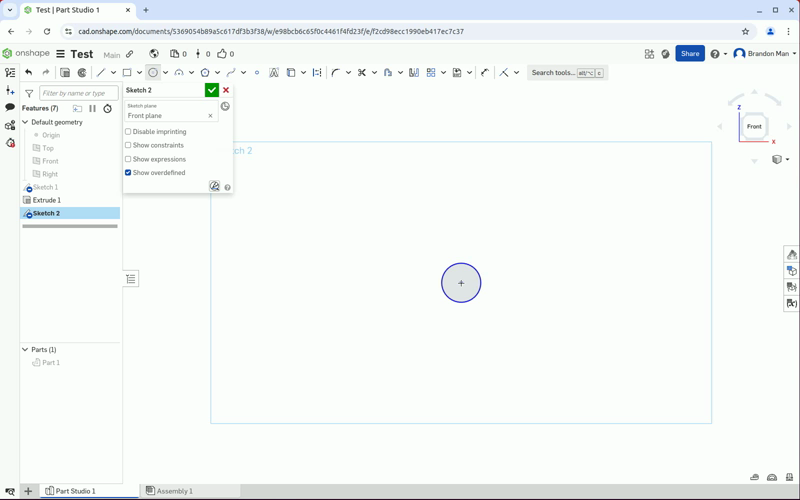
mouse_move(476, 282)
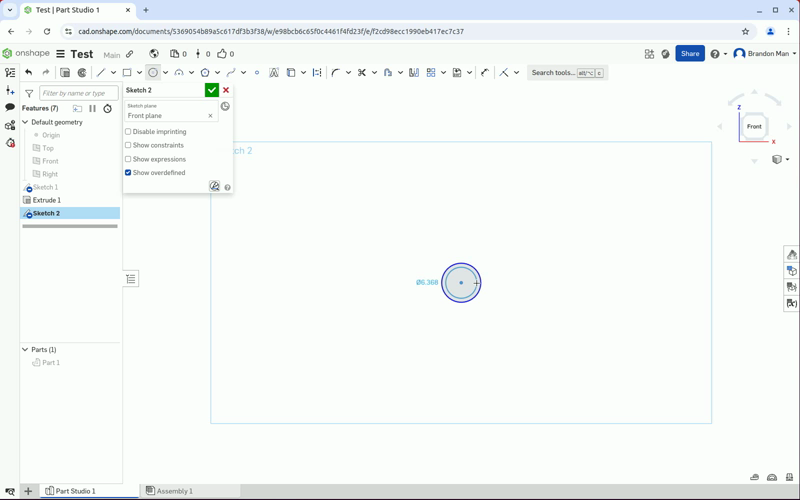
scroll(6)
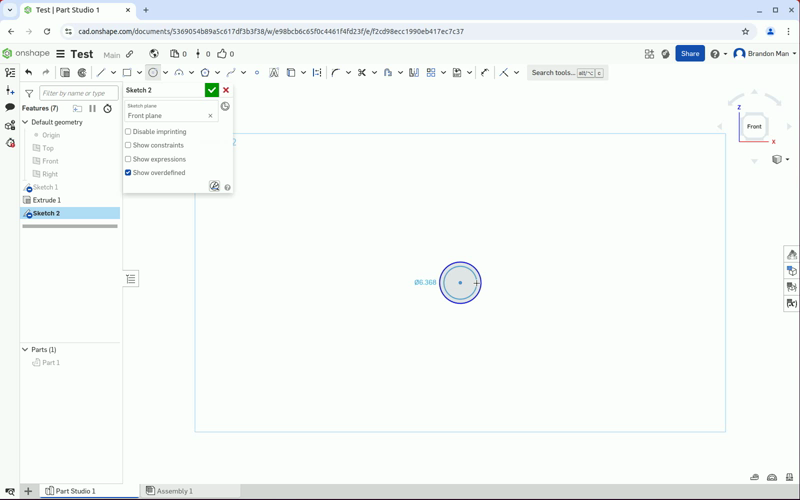
scroll(6)
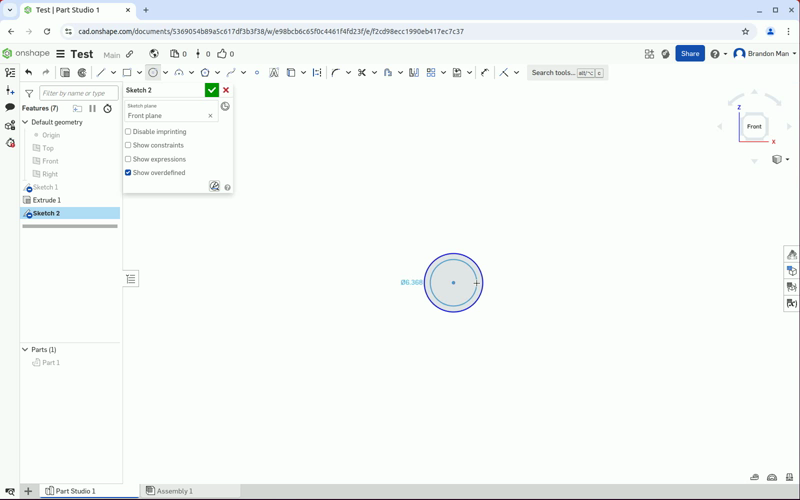
scroll(6)
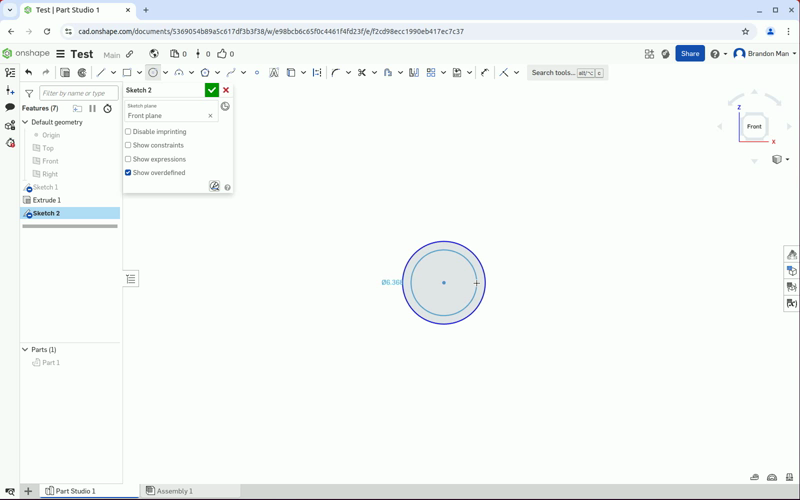
scroll(6)
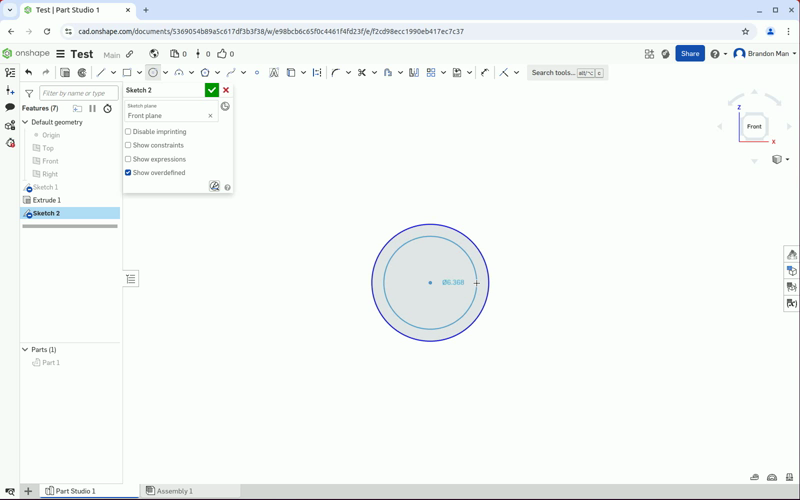
scroll(6)
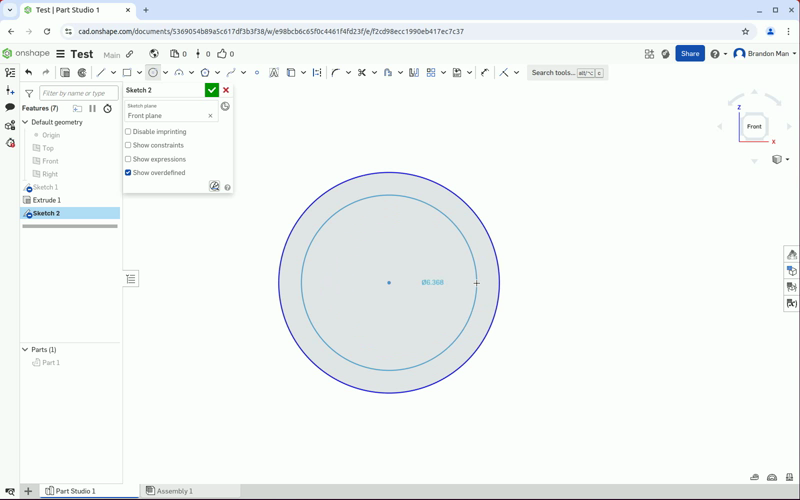
scroll(6)
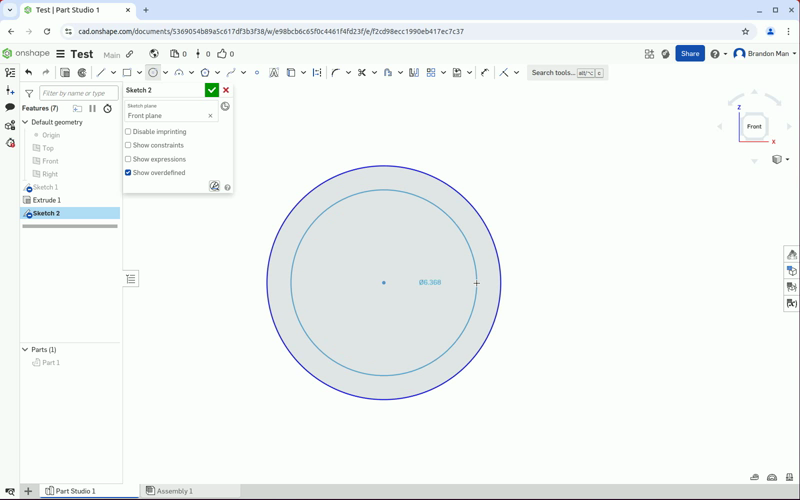
scroll(6)
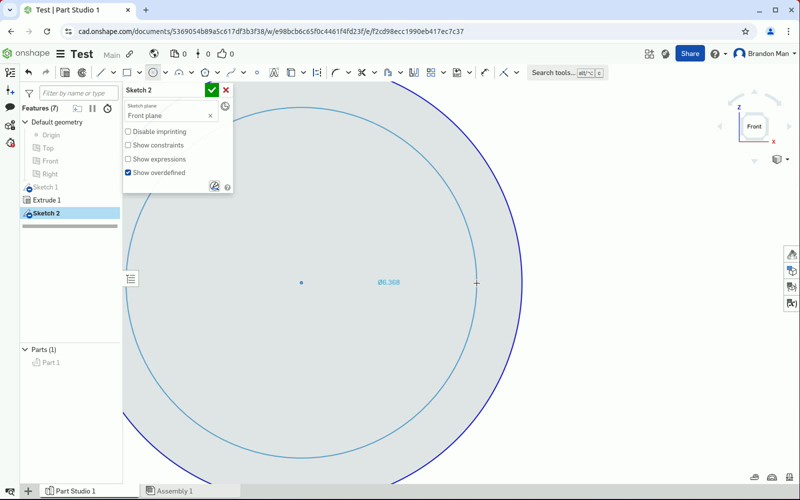
click(476, 282)
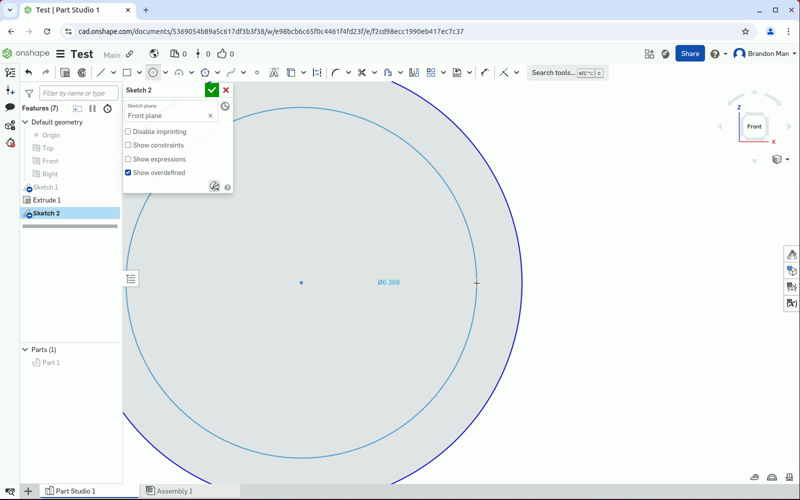
scroll(-6)
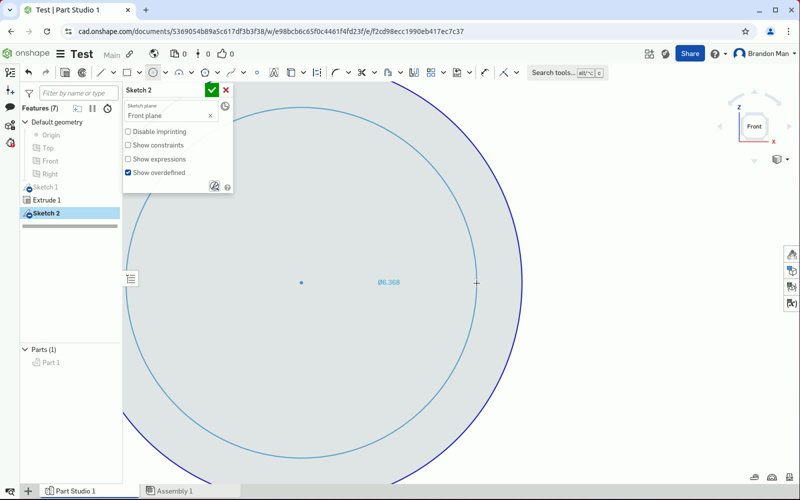
scroll(-6)
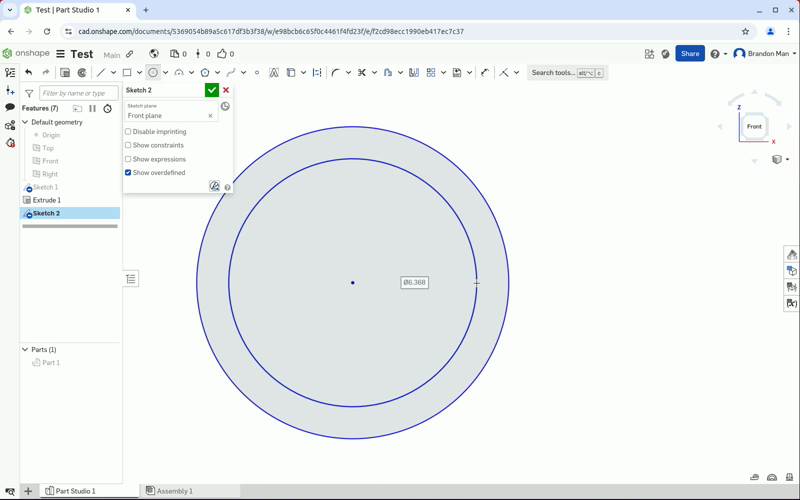
scroll(-6)
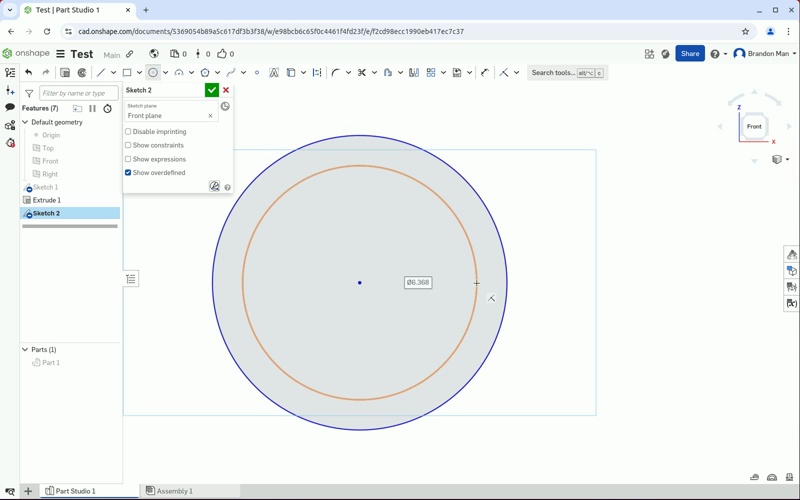
scroll(-6)
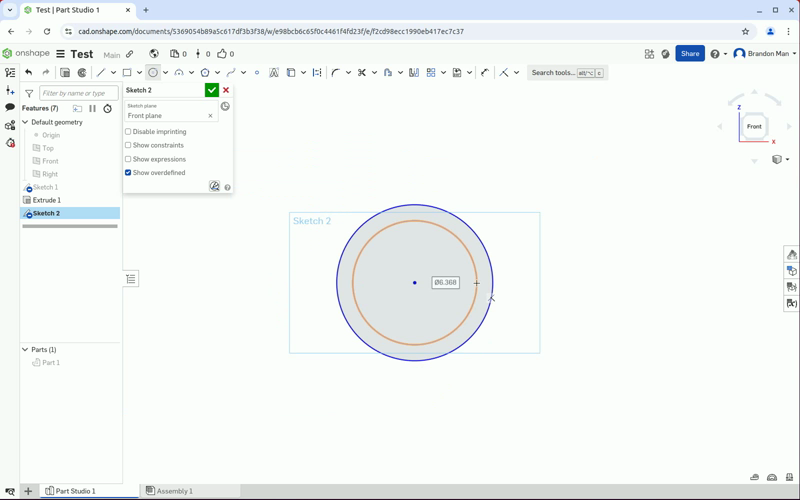
scroll(-6)
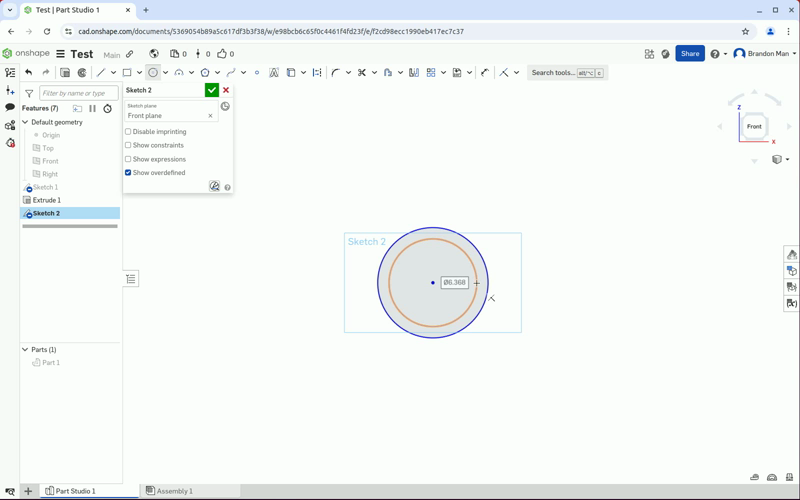
scroll(-6)
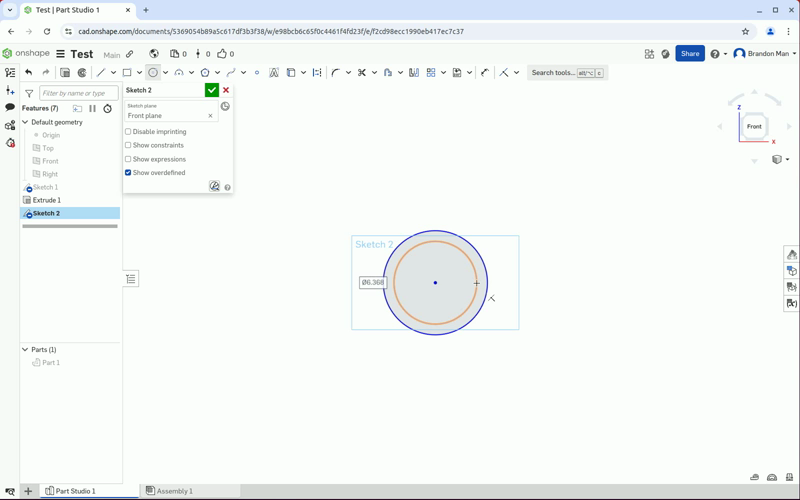
scroll(-6)
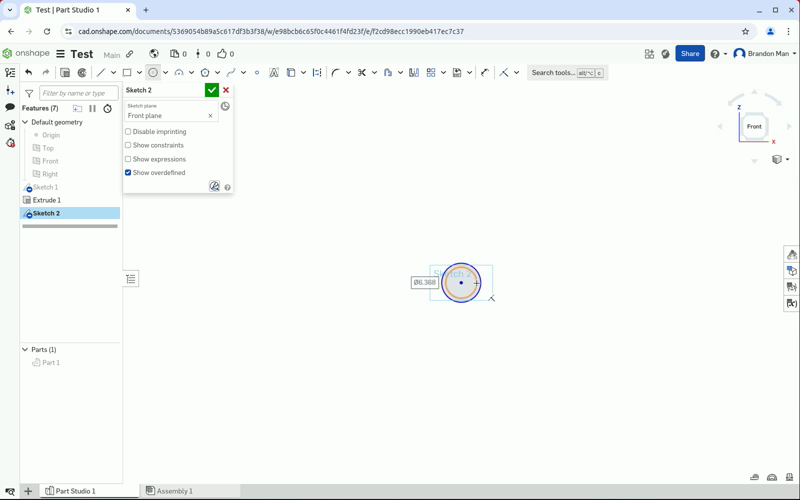
key(esc)
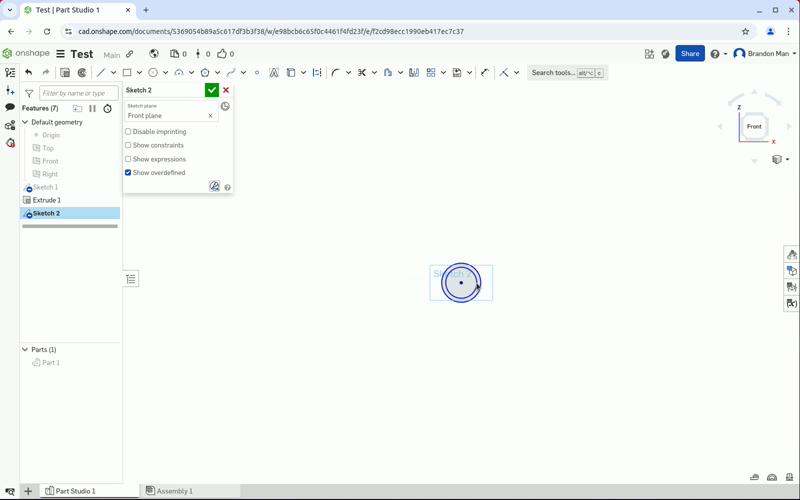
mouse_move(444, 284)
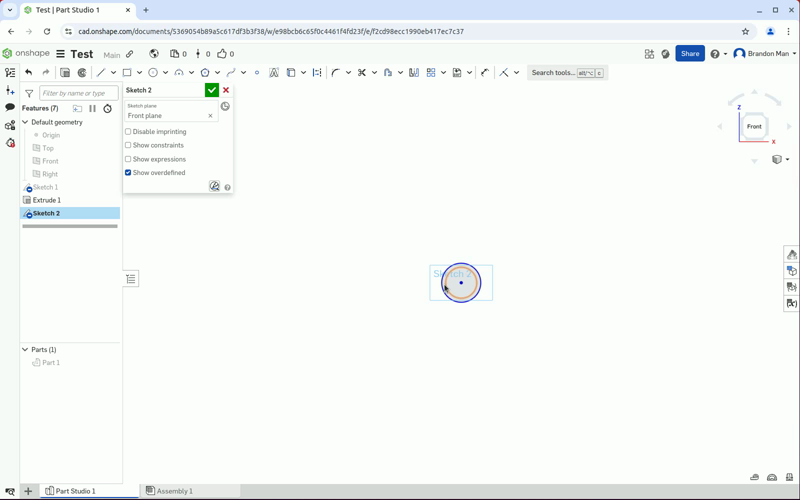
scroll(6)
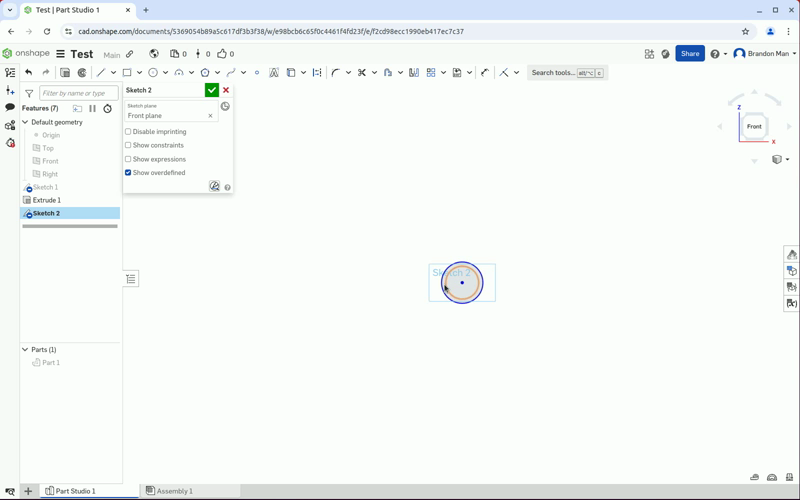
scroll(6)
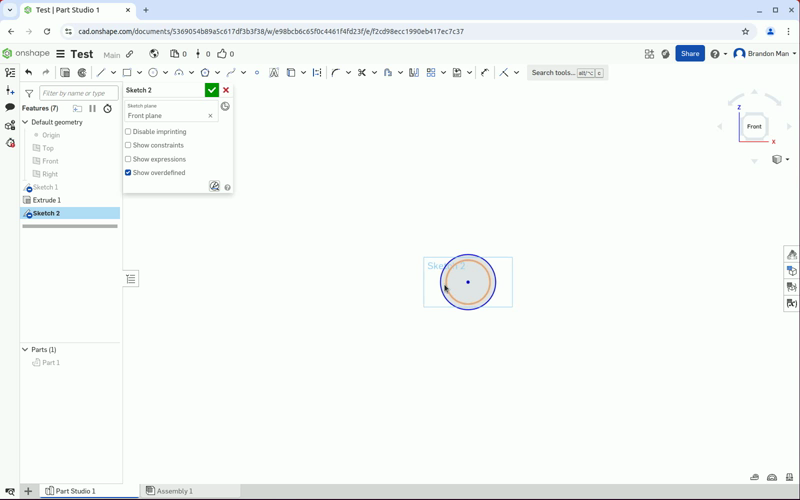
scroll(6)
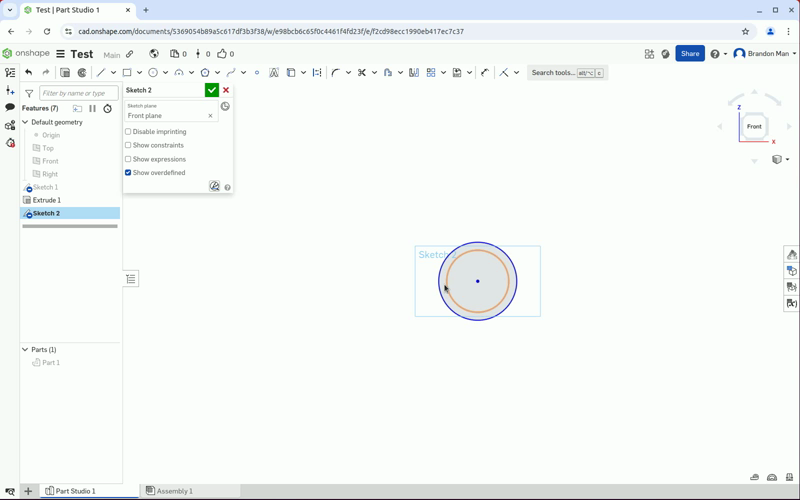
scroll(6)
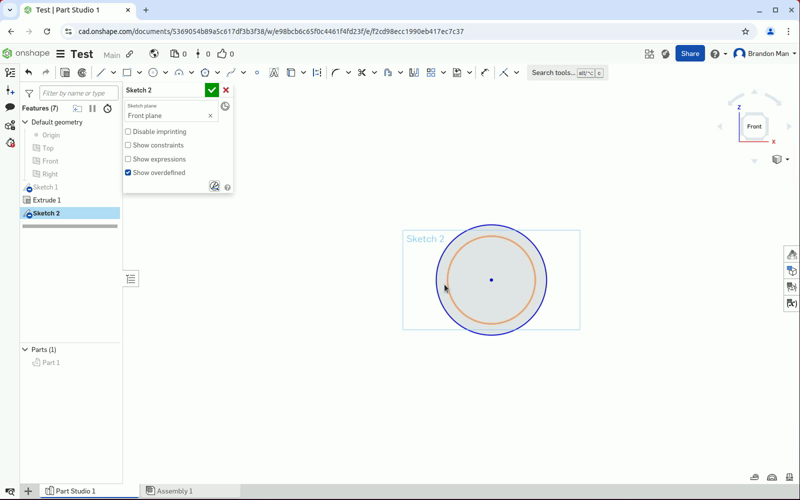
scroll(6)
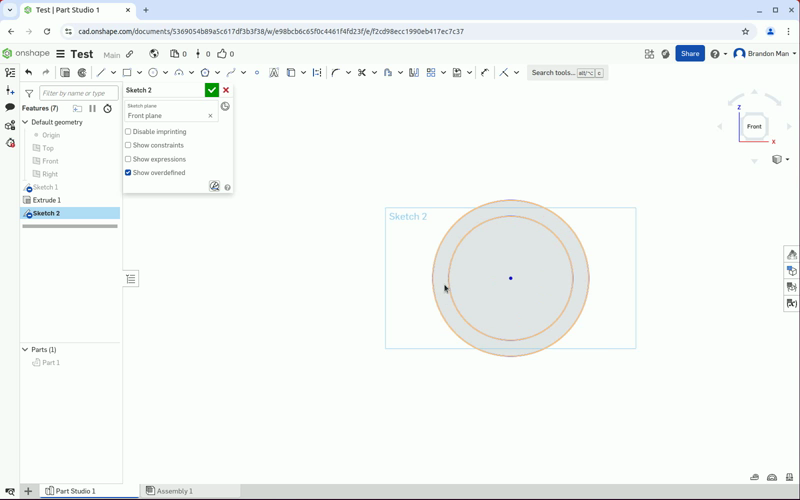
scroll(6)
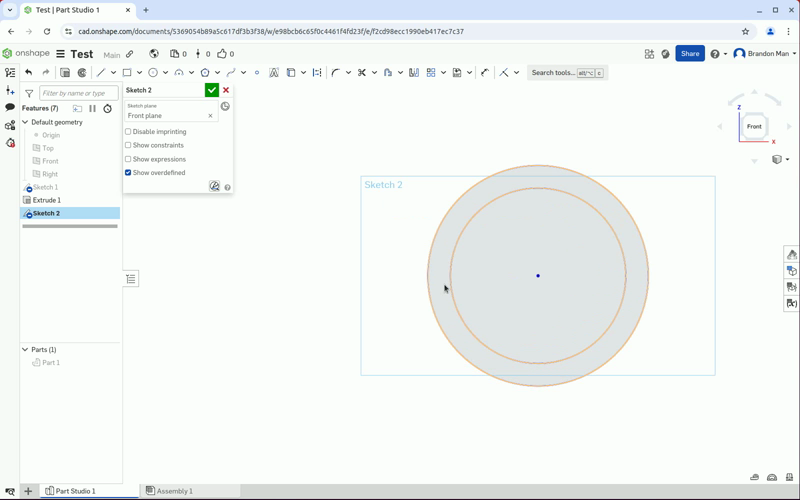
scroll(6)
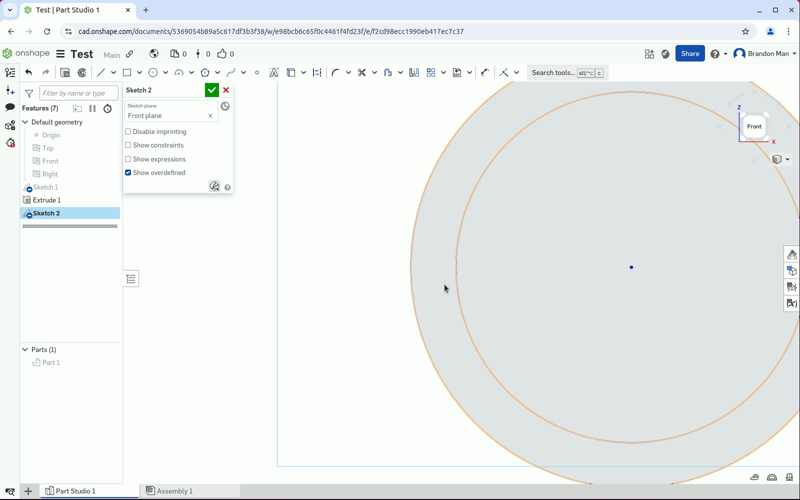
click(444, 284)
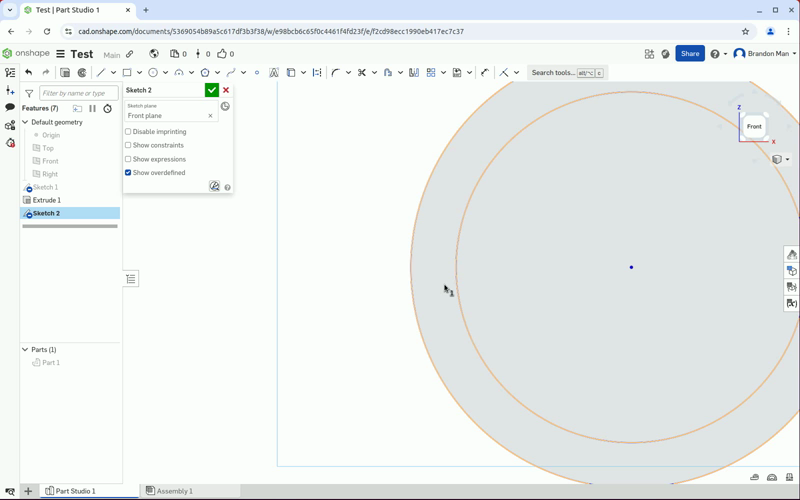
scroll(-6)
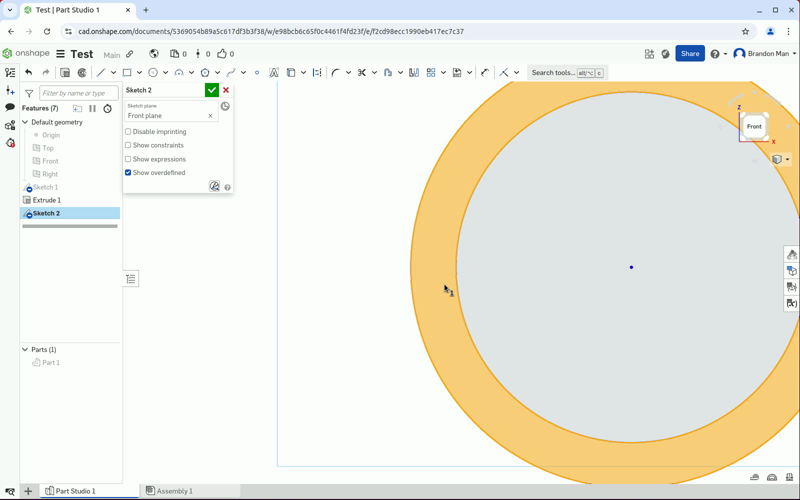
scroll(-6)
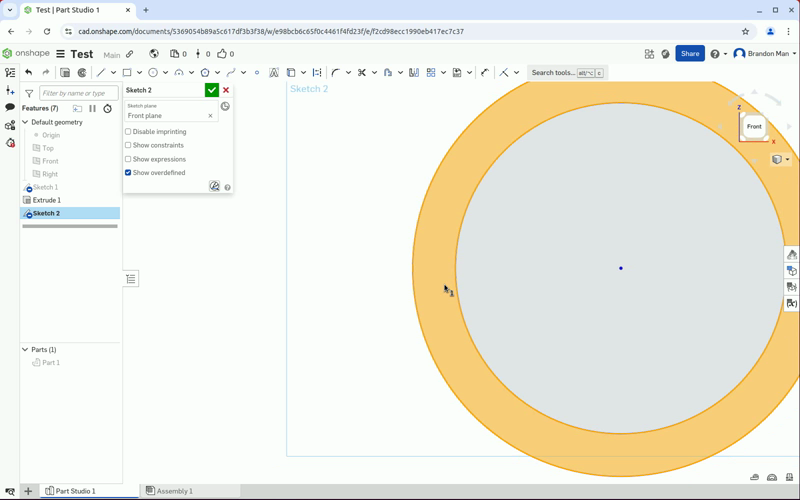
scroll(-6)
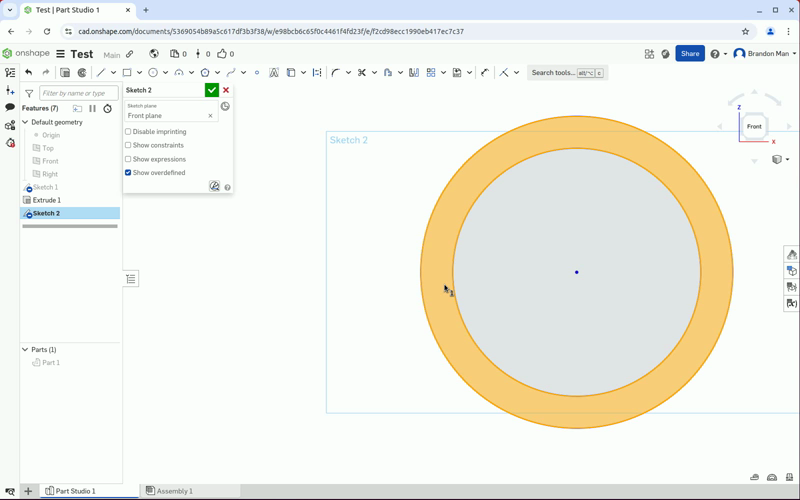
scroll(-6)
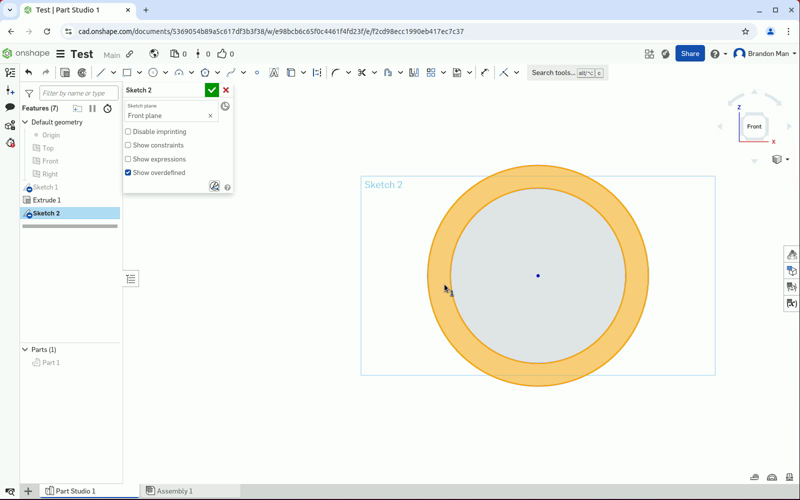
scroll(-6)
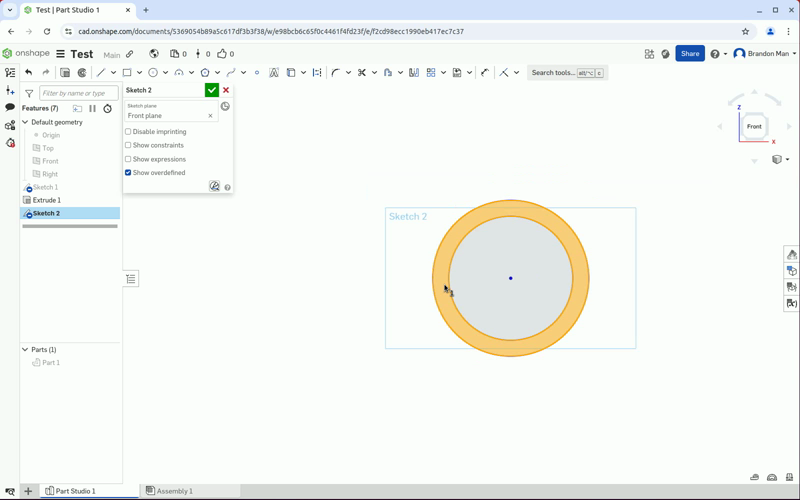
scroll(-6)
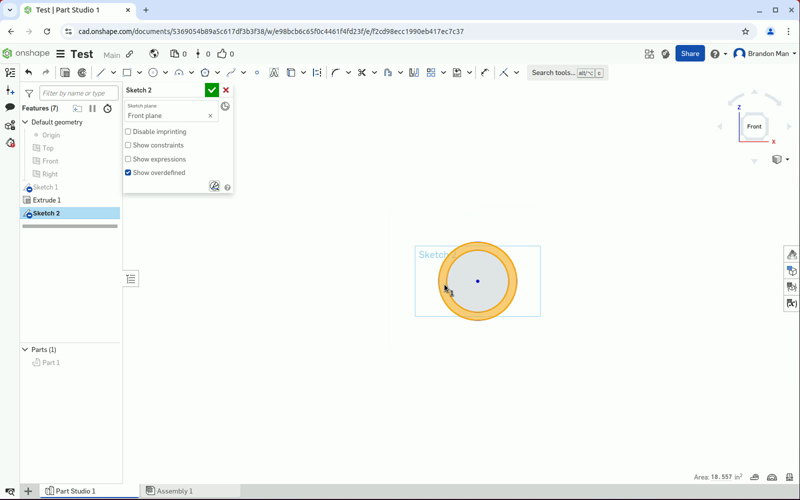
scroll(-6)
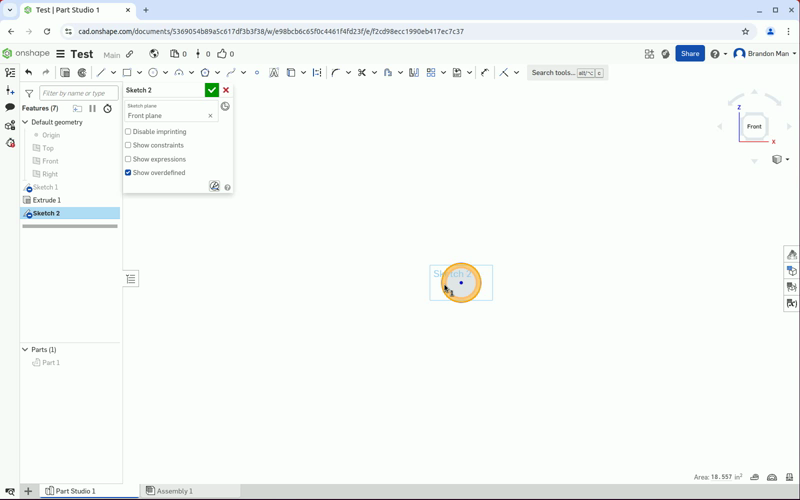
mouse_move(73, 352)
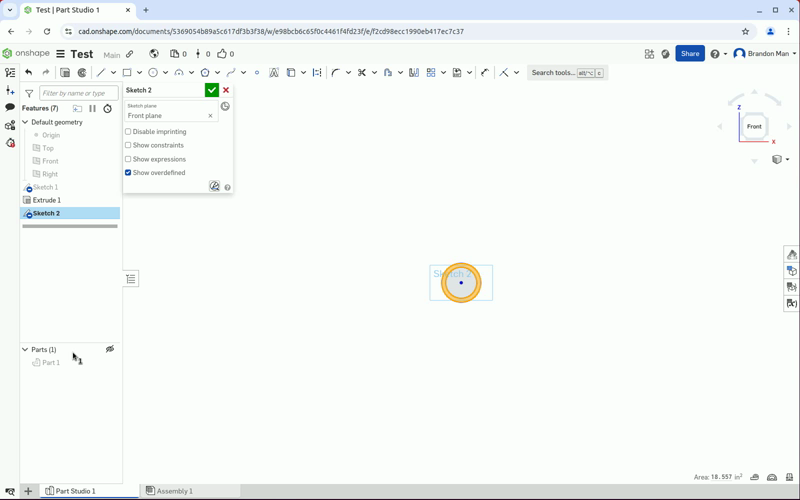
key(shift+y)
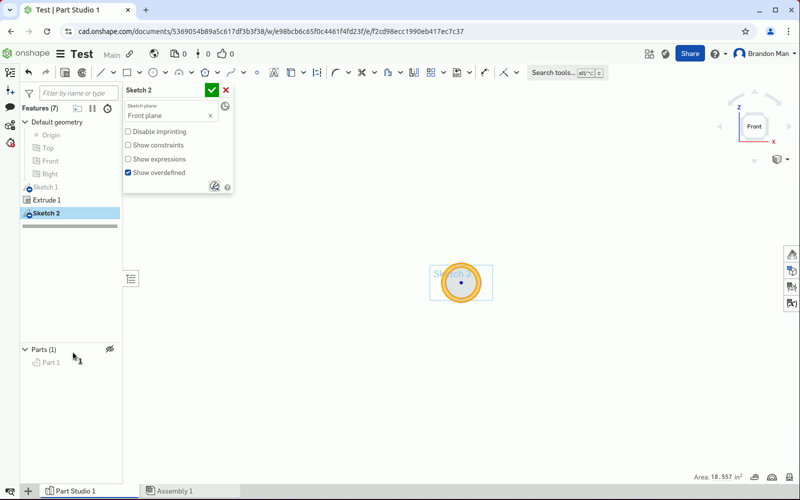
key(shift+e)
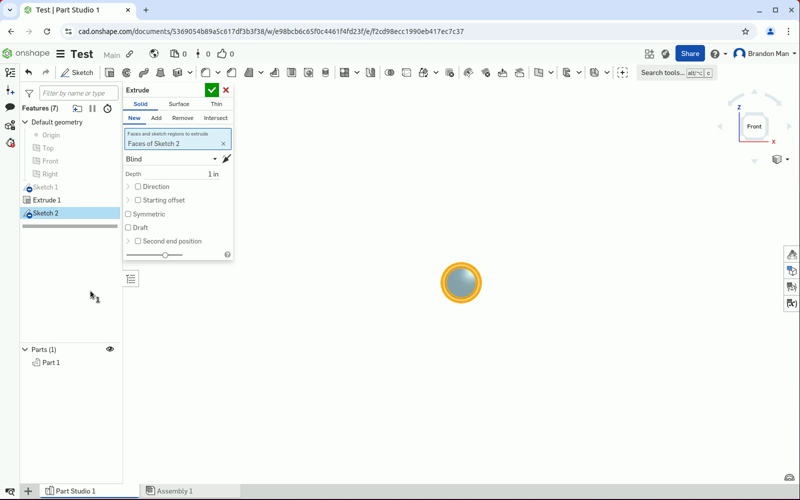
mouse_move(143, 106)
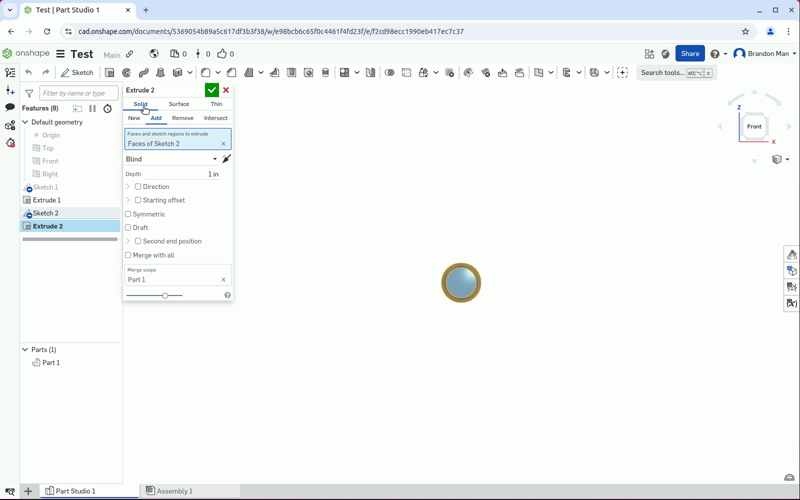
click(143, 106)
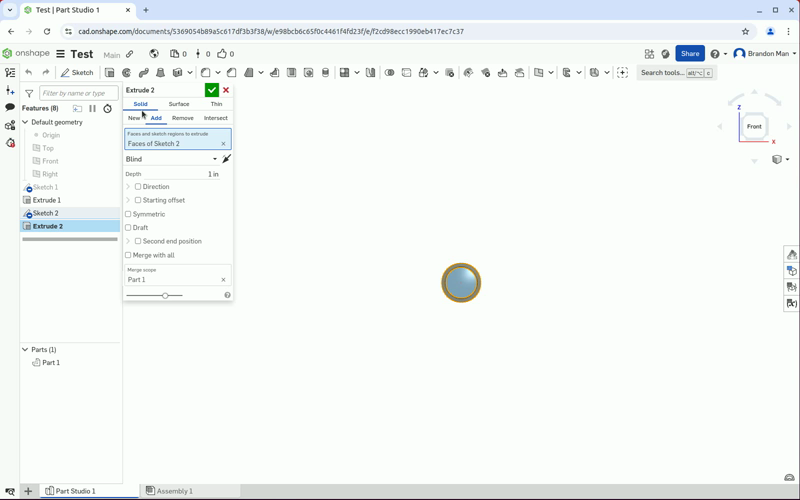
mouse_move(137, 120)
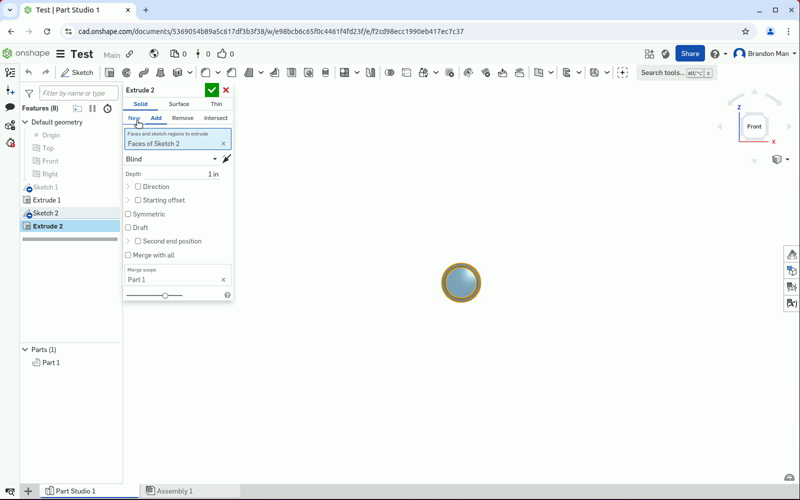
click(137, 120)
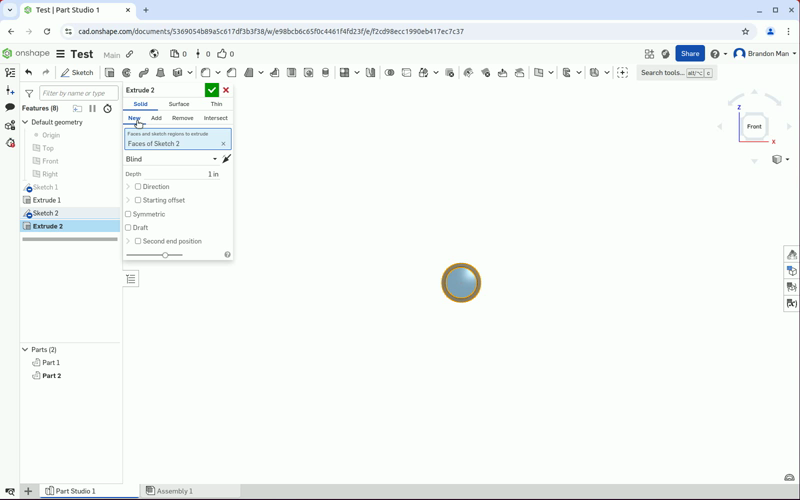
key(tab, 4)
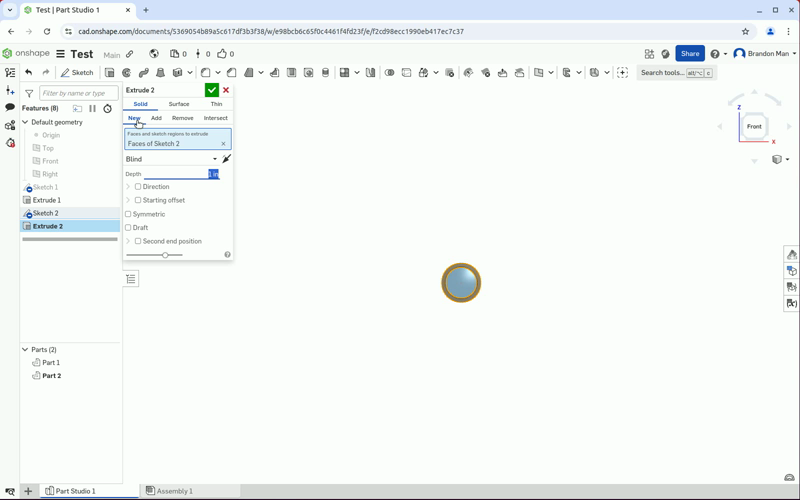
text(-1.444)
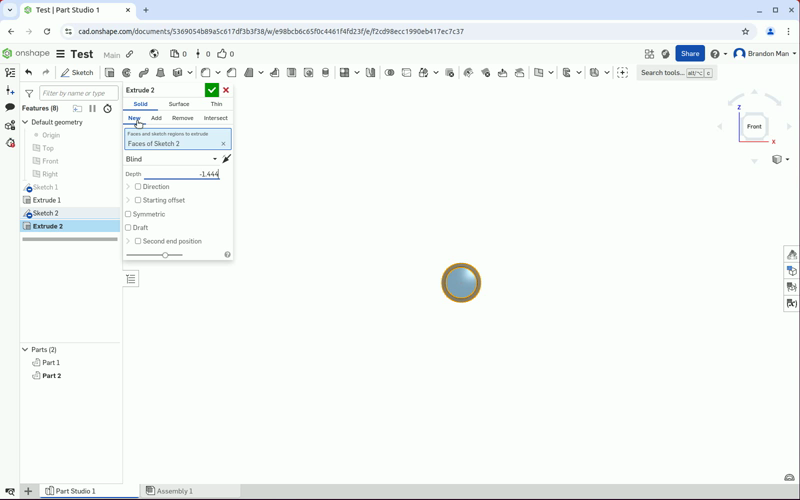
key(enter)
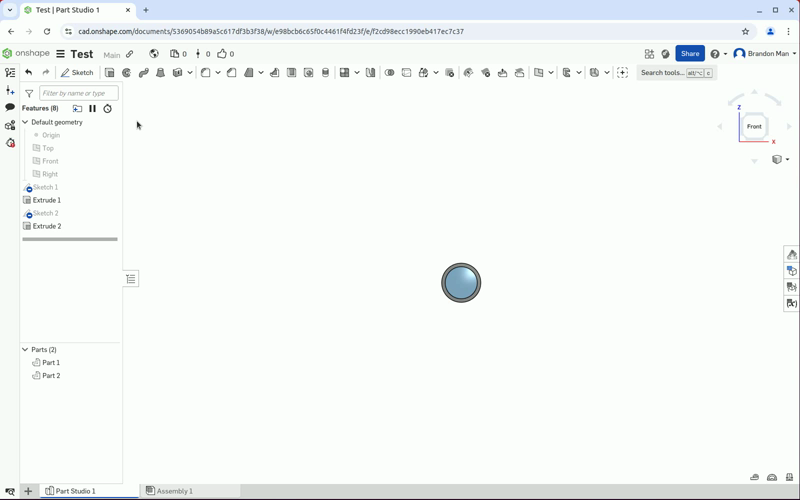
key(shift+h)
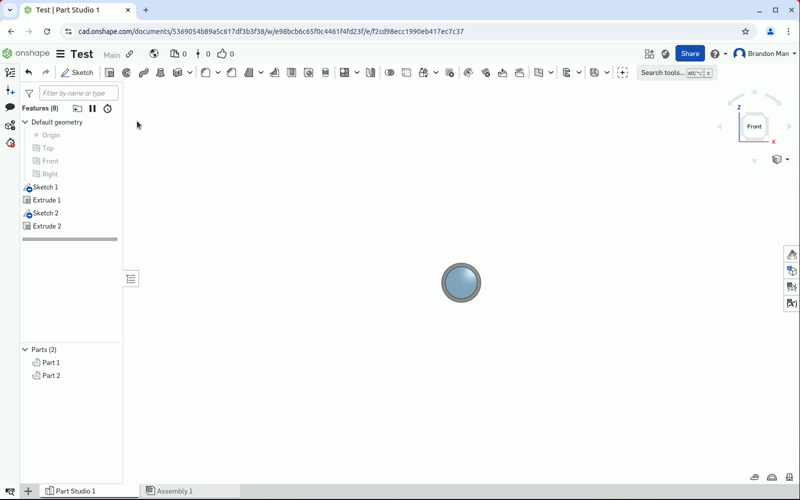
key(shift+h)
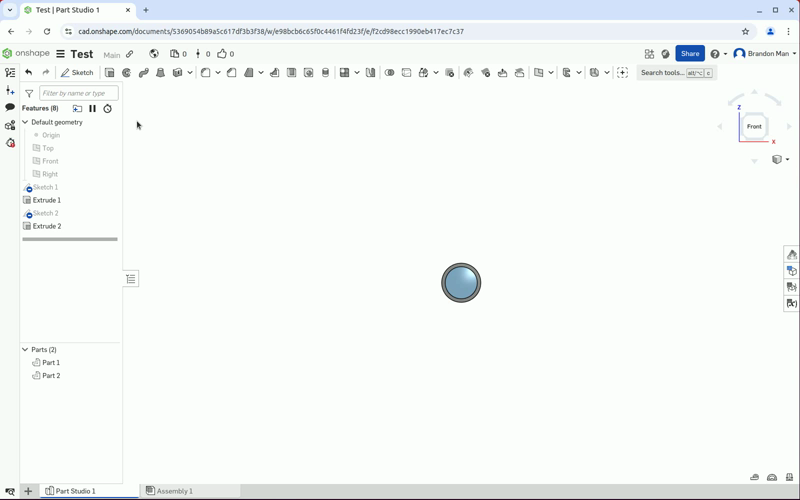
mouse_move(73, 189)
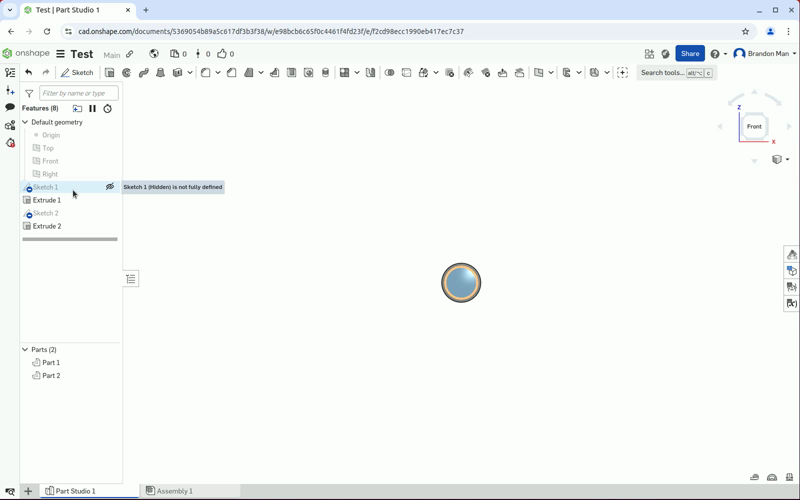
click(73, 189)
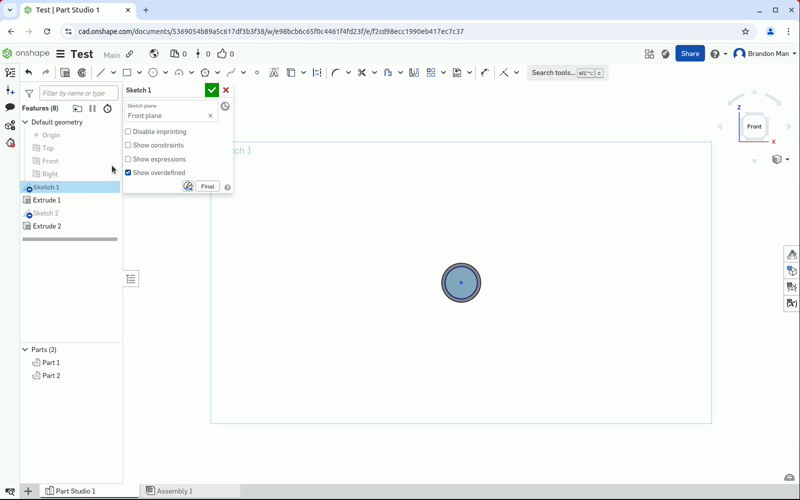
mouse_move(229, 92)
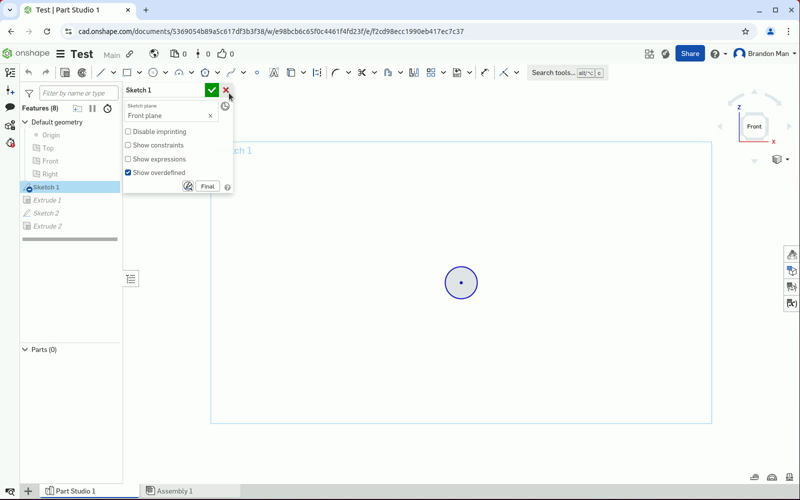
click(229, 92)
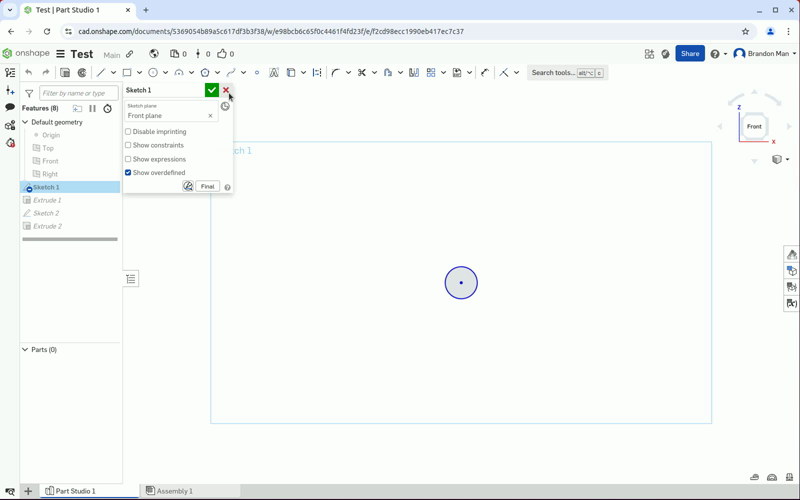
key(shift+s)
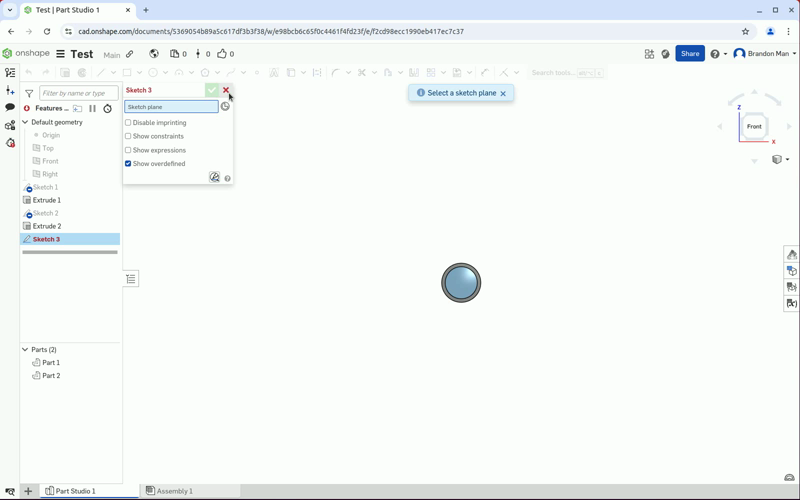
mouse_move(73, 163)
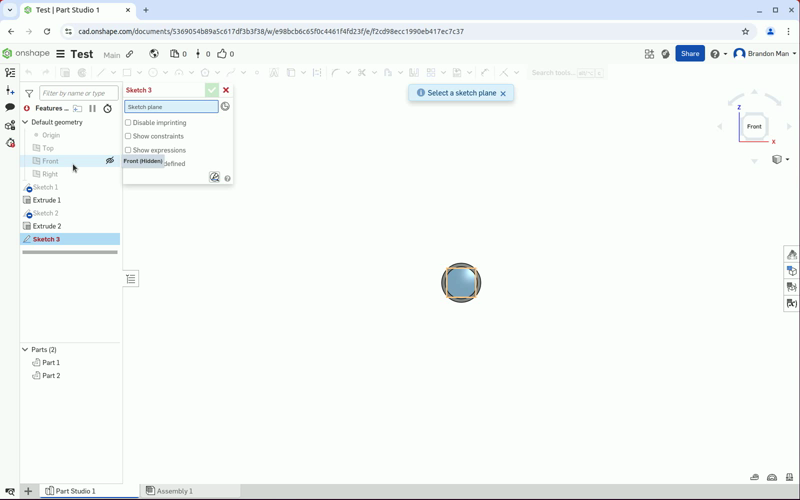
click(73, 163)
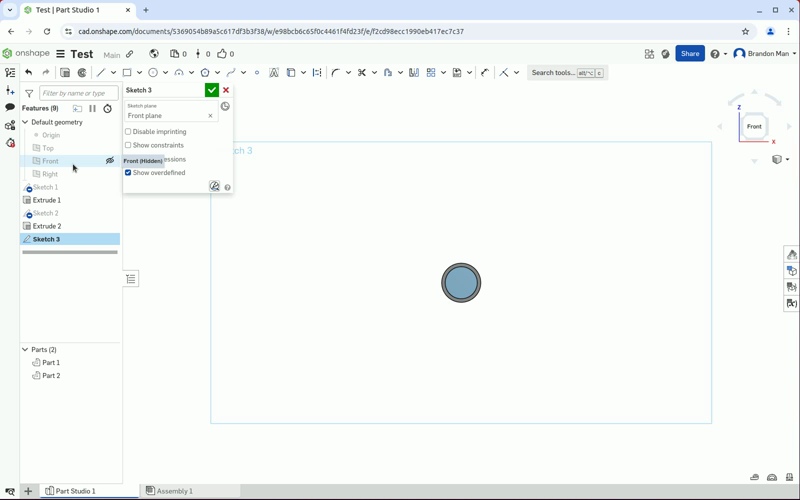
mouse_move(73, 352)
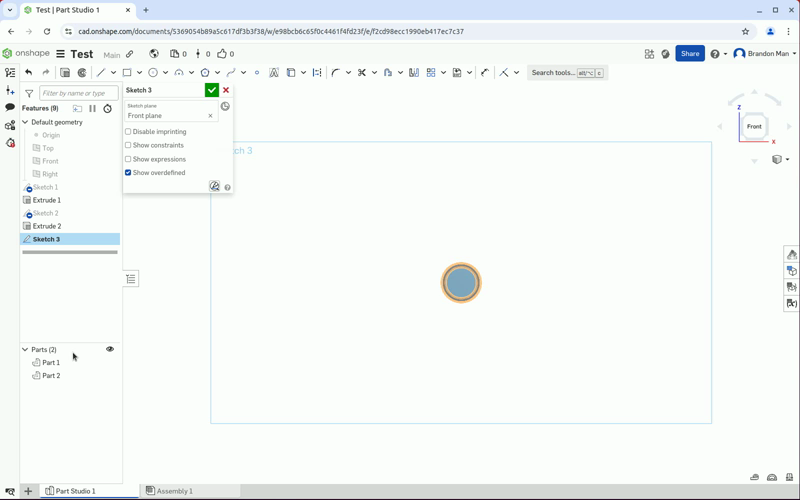
key(y)
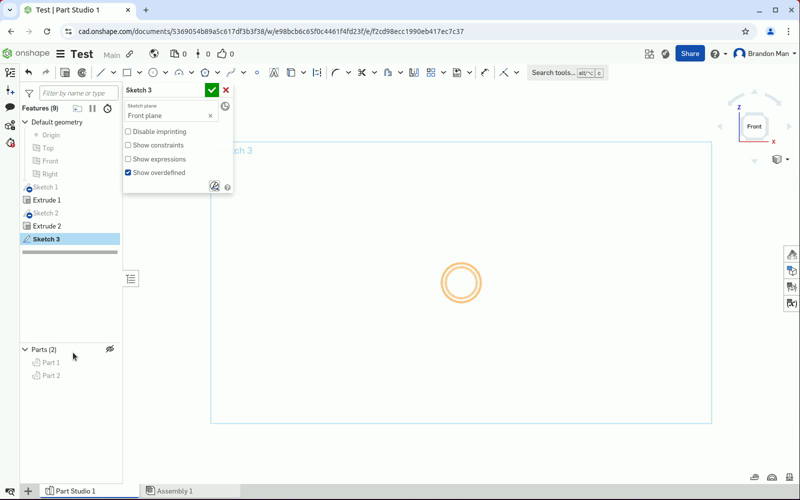
key(c)
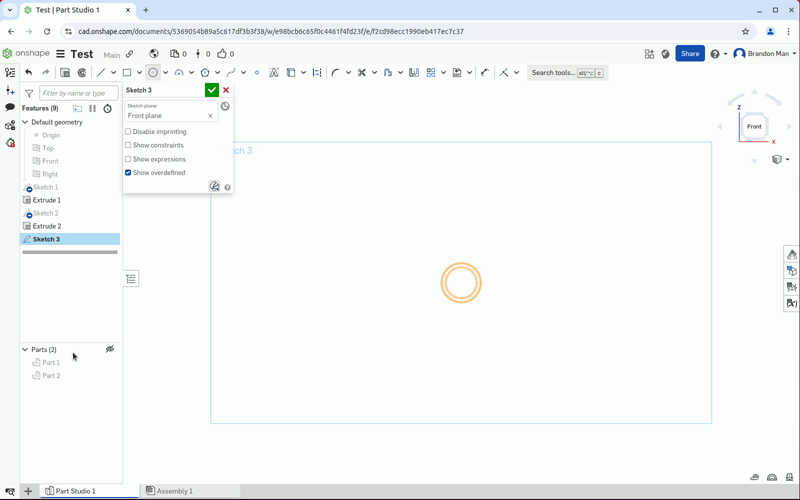
key_down(shift)
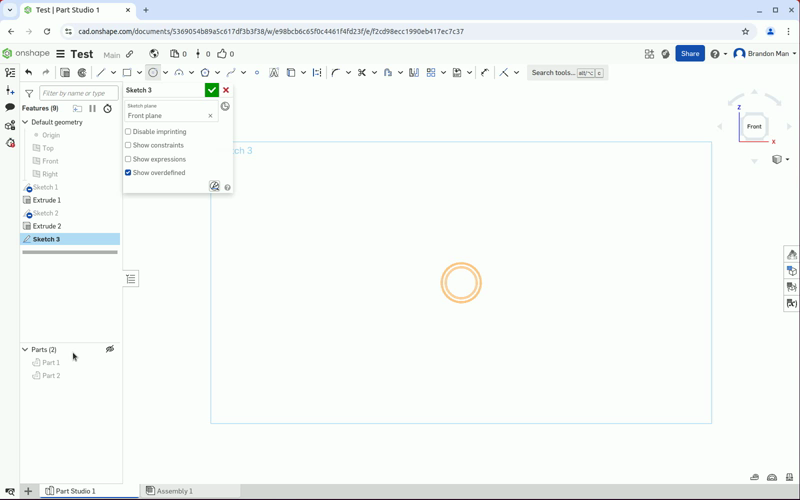
mouse_move(461, 282)
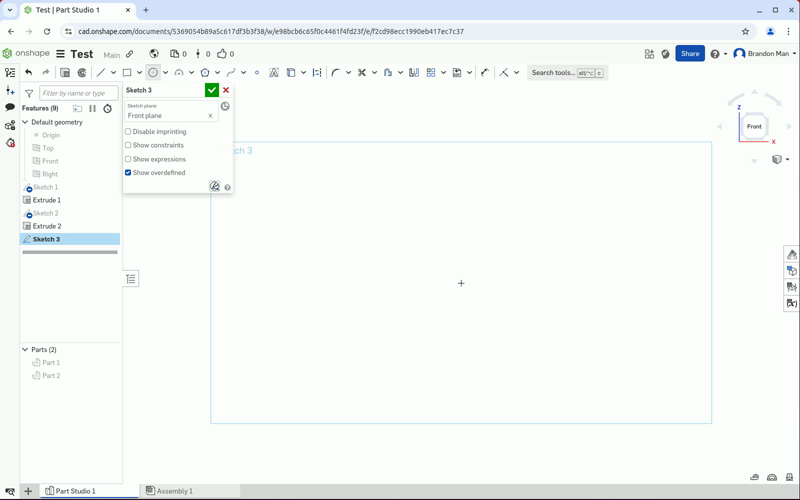
click(461, 282)
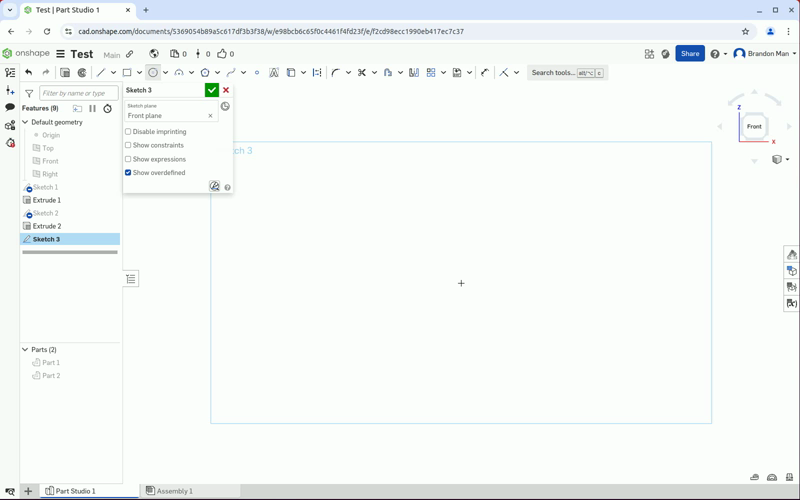
key_up(shift)
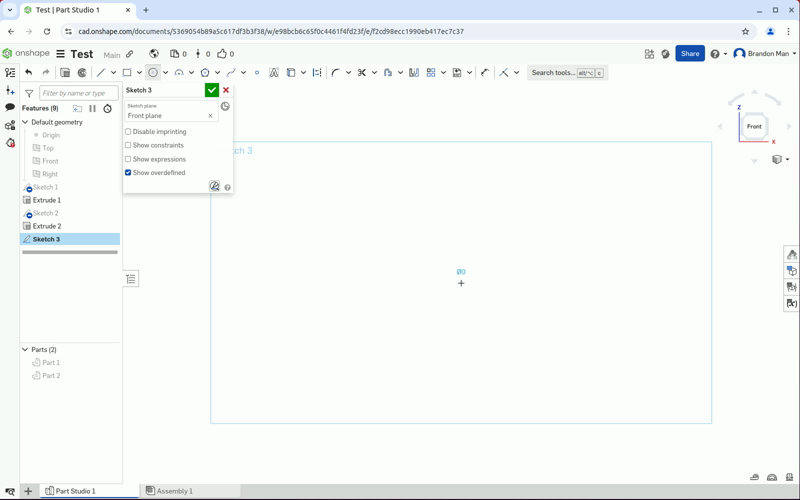
mouse_move(477, 282)
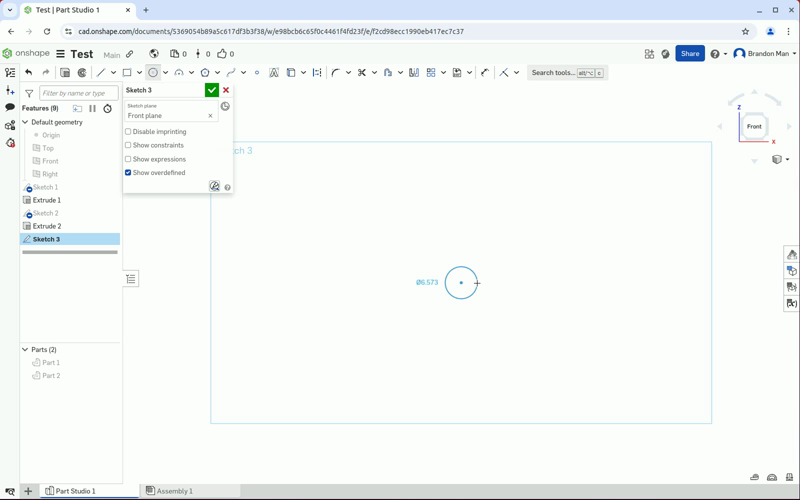
click(477, 282)
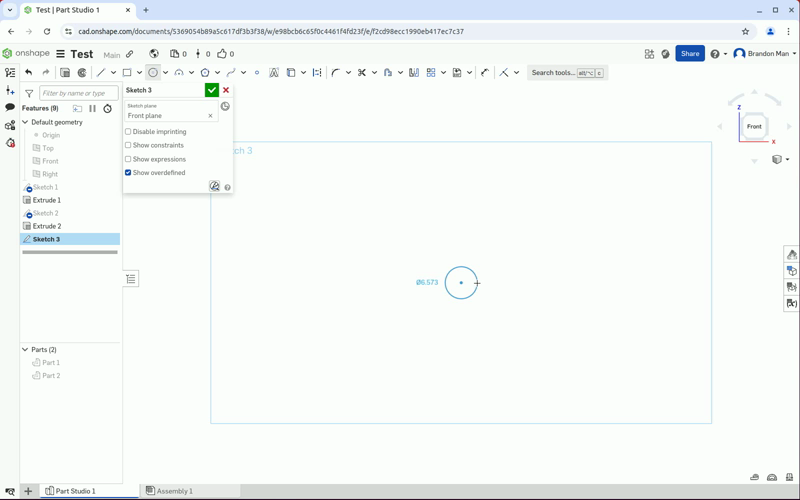
key(esc)
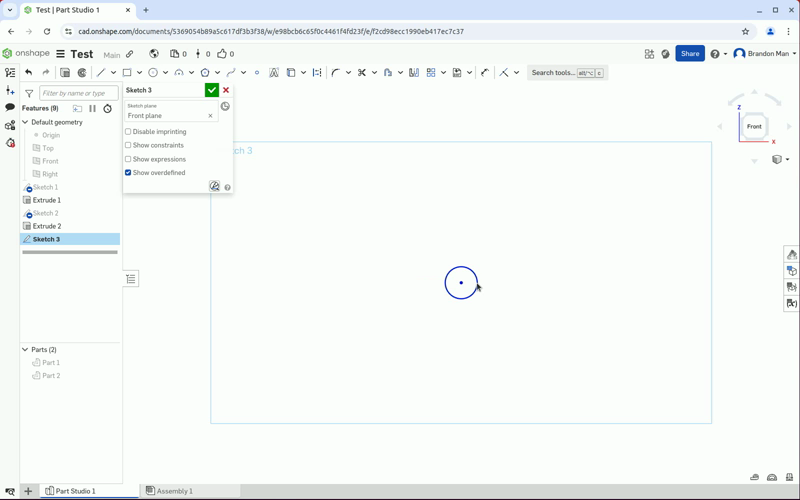
mouse_move(449, 273)
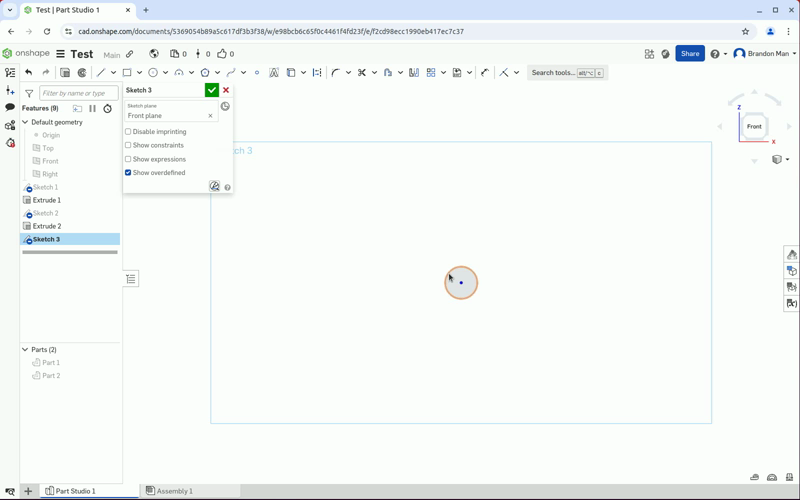
scroll(6)
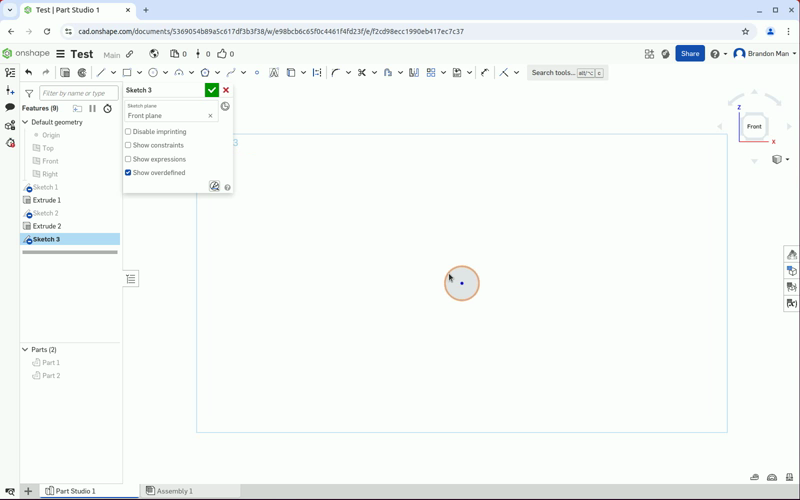
scroll(6)
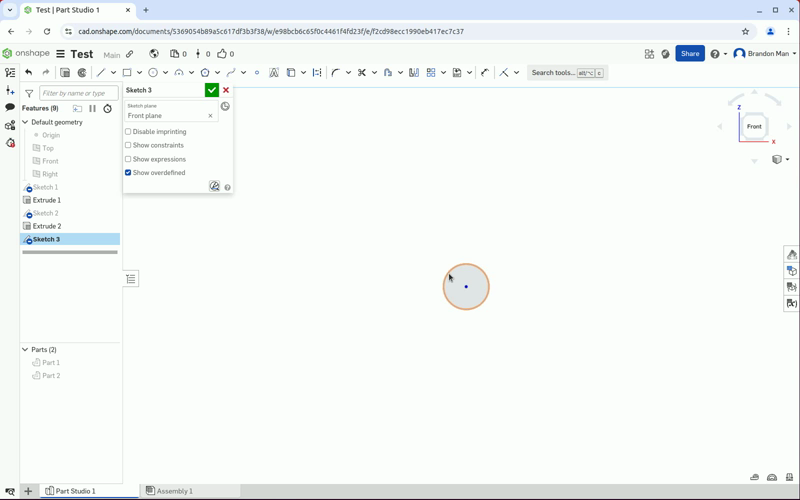
scroll(6)
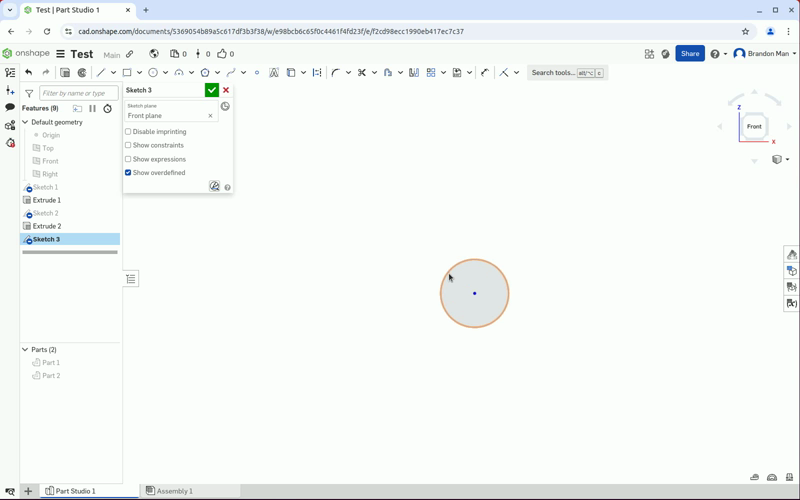
scroll(6)
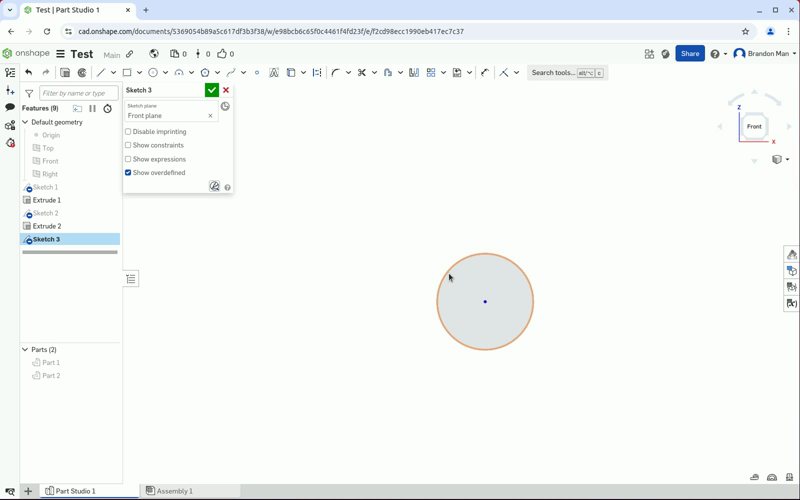
scroll(6)
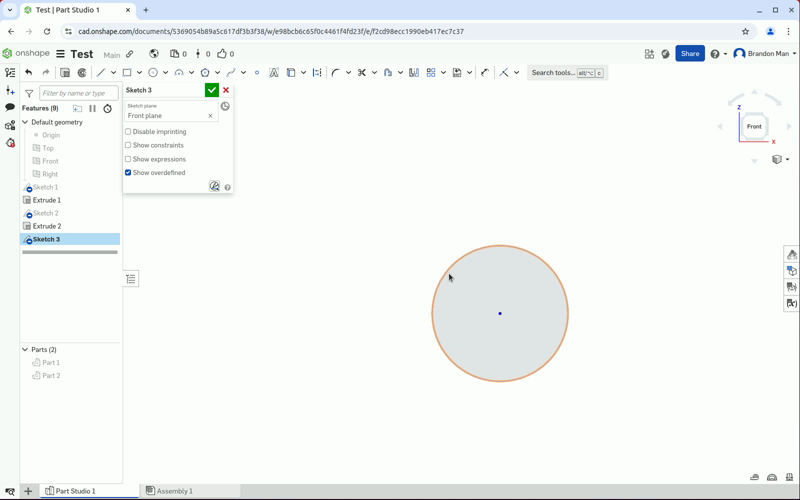
scroll(6)
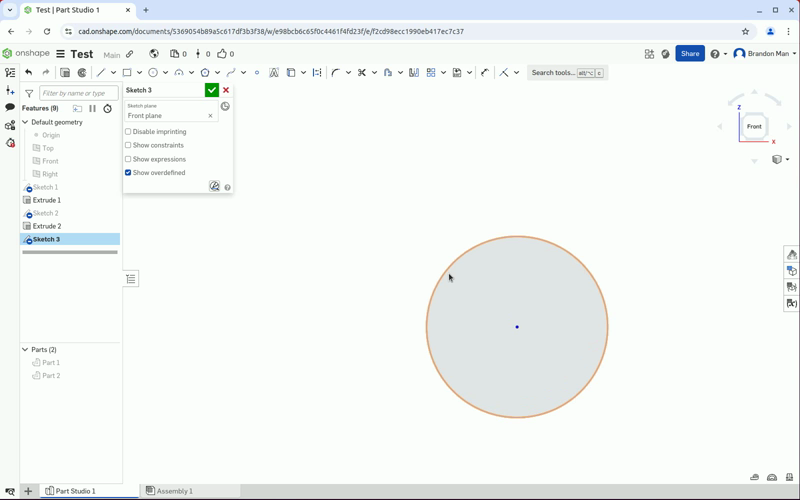
scroll(6)
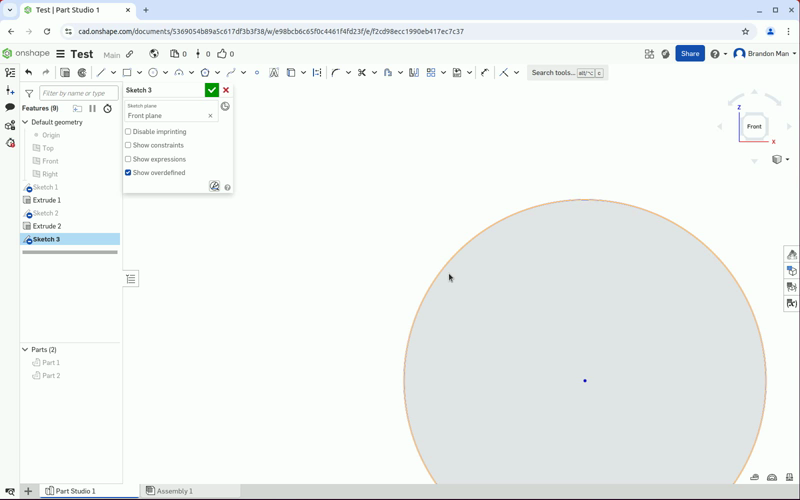
click(449, 273)
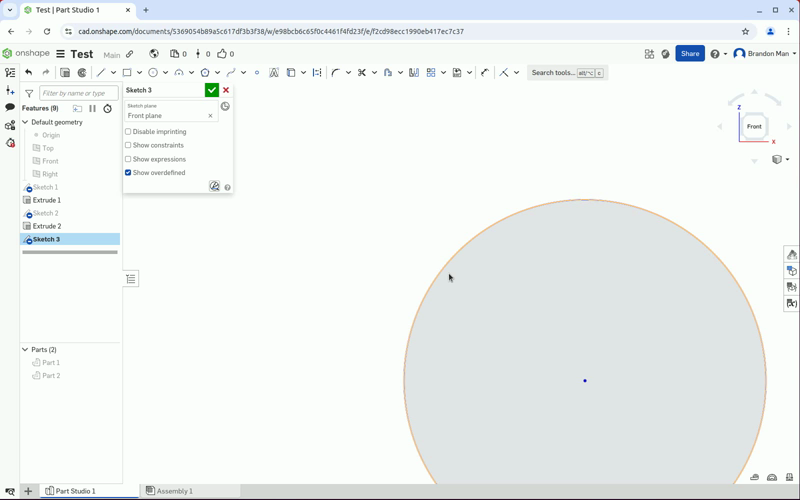
scroll(-6)
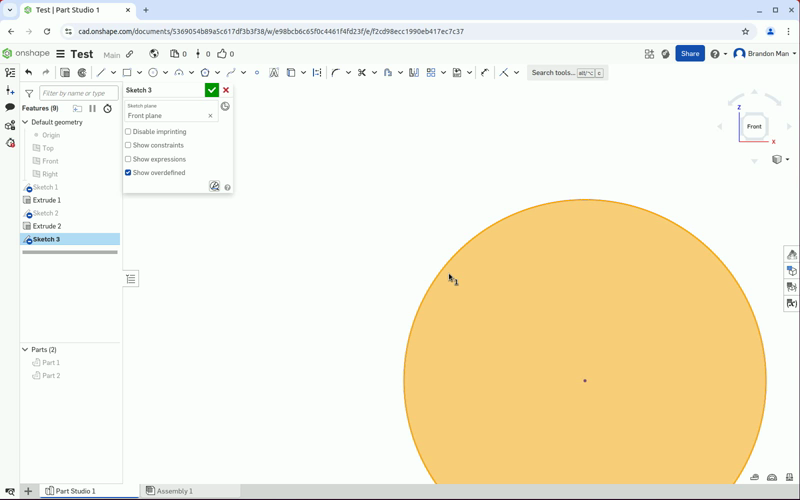
scroll(-6)
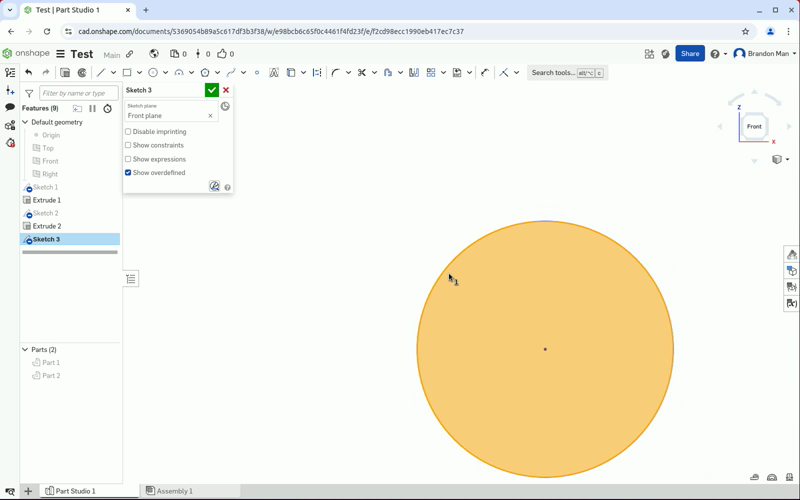
scroll(-6)
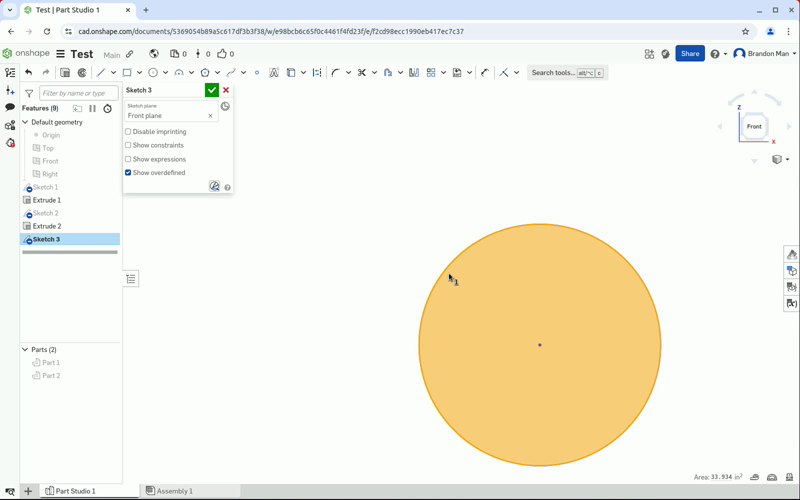
scroll(-6)
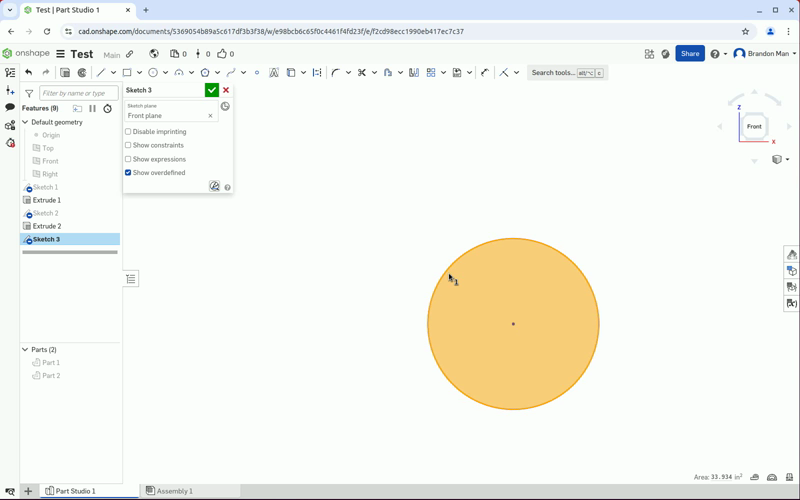
scroll(-6)
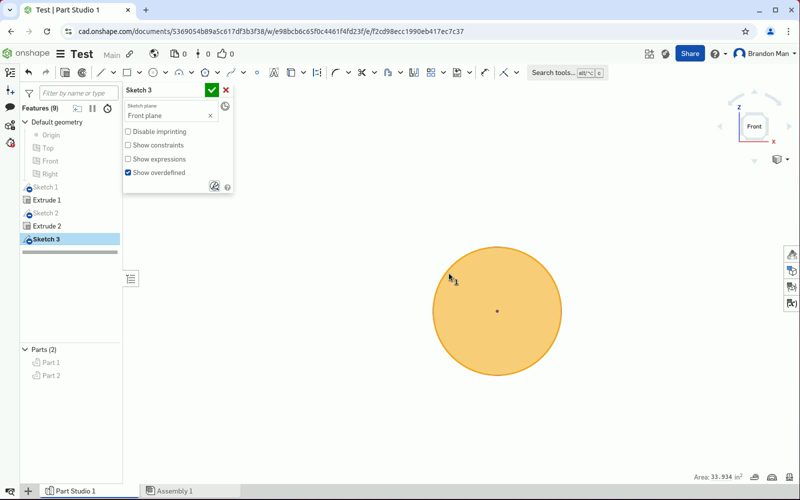
scroll(-6)
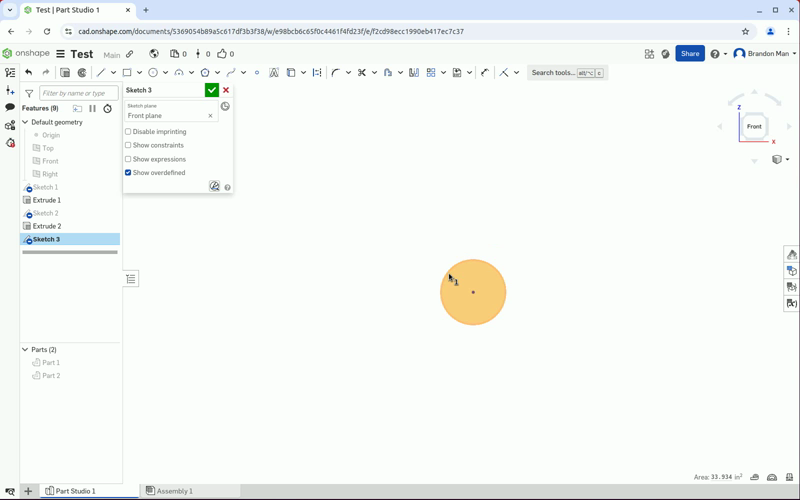
scroll(-6)
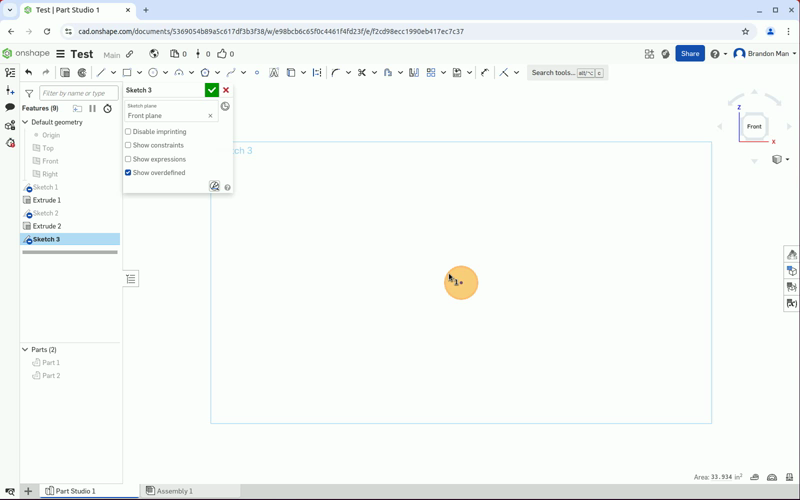
mouse_move(73, 352)
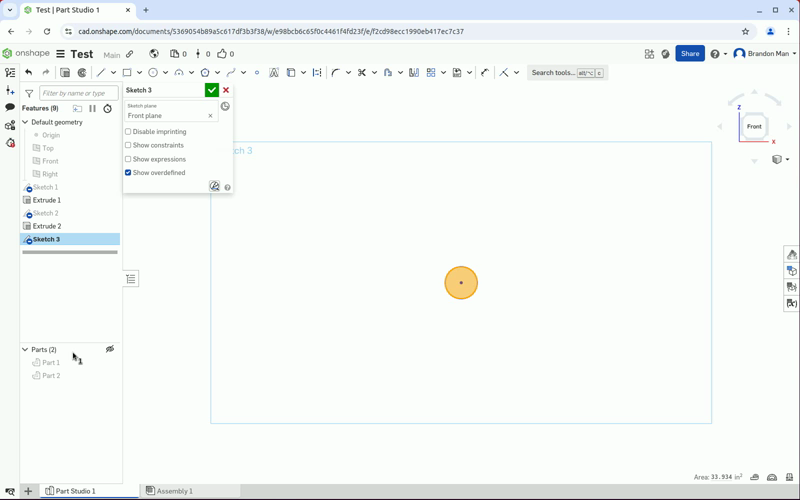
key(shift+y)
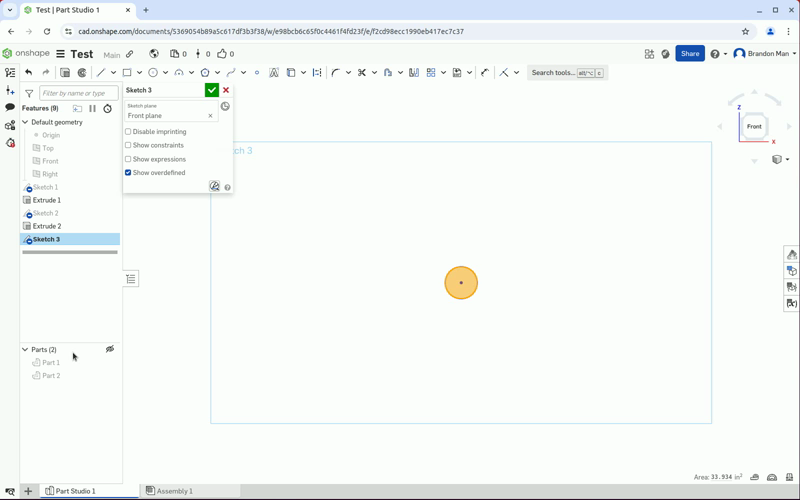
key(shift+e)
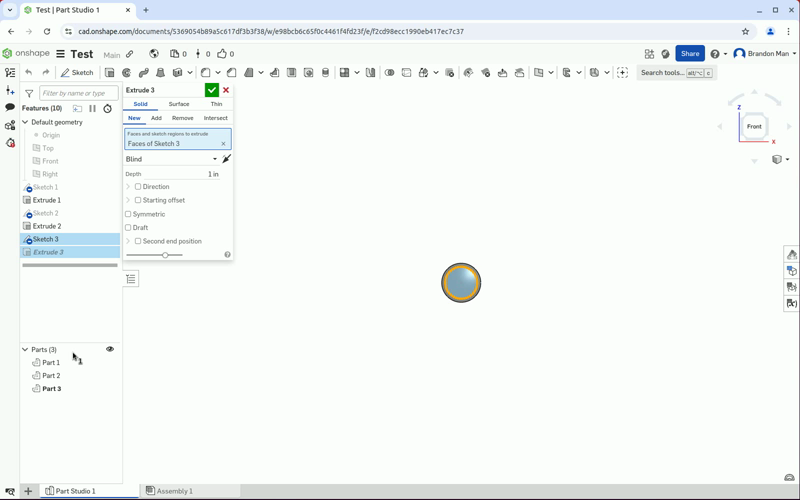
mouse_move(143, 106)
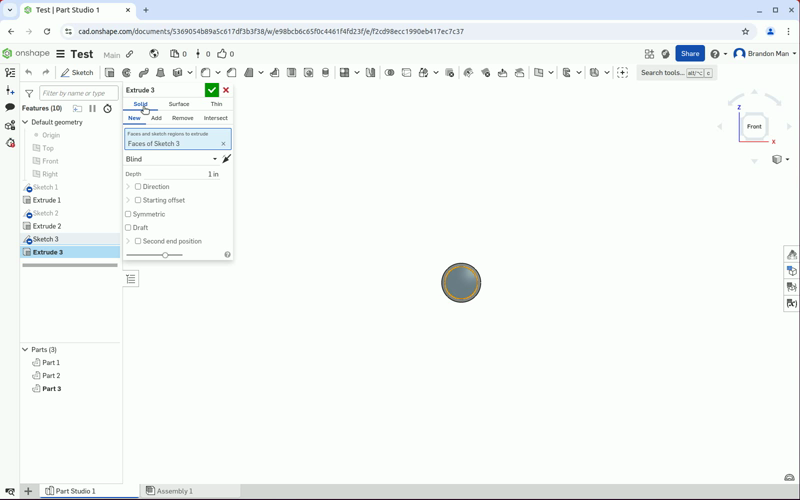
click(143, 106)
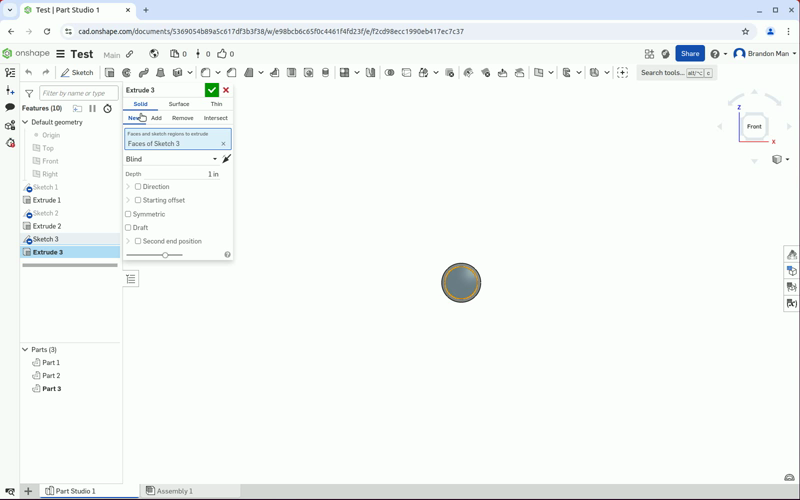
mouse_move(137, 120)
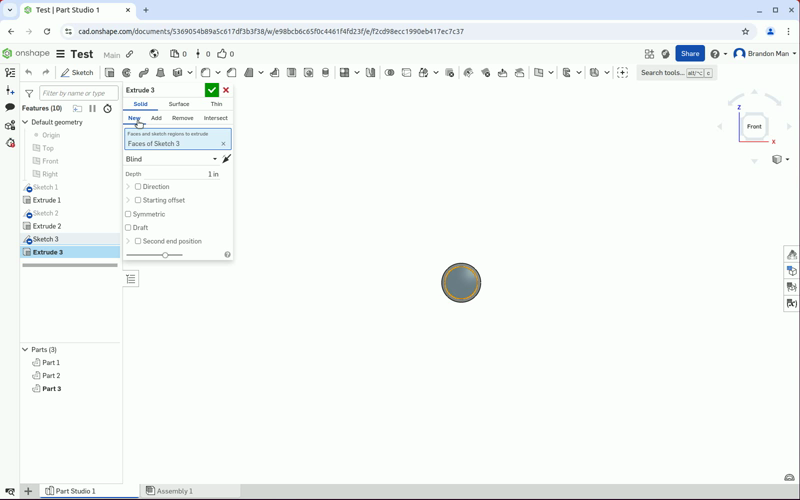
click(137, 120)
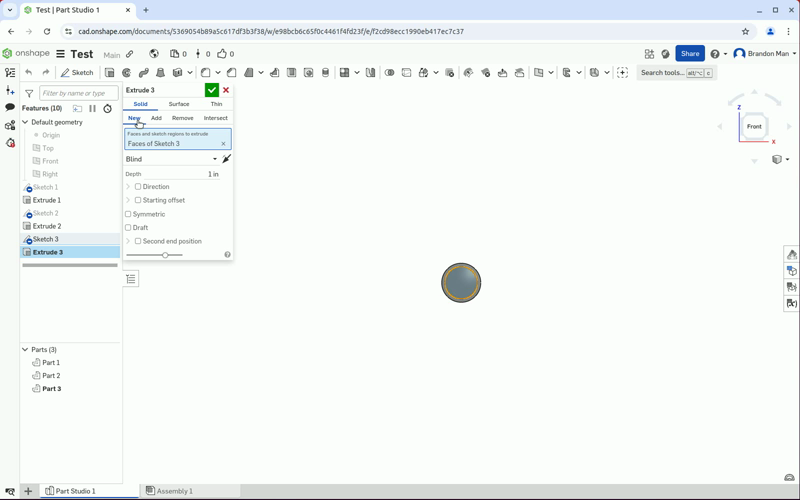
key(tab, 4)
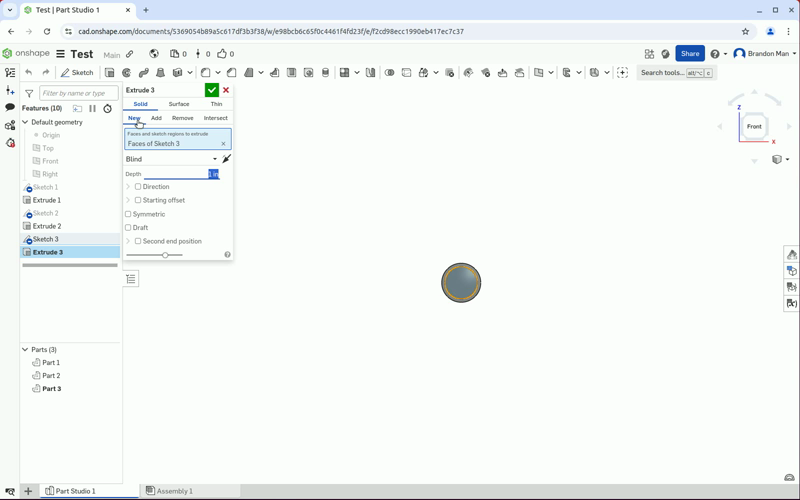
text(-1.444)
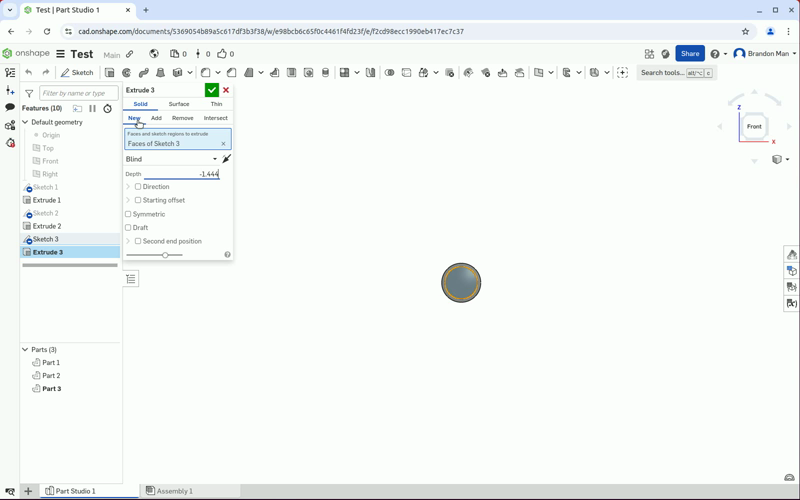
key(enter)
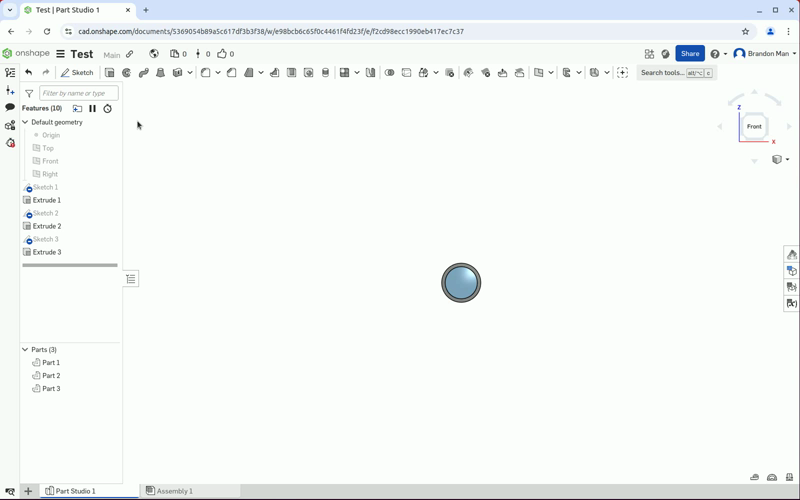
key(shift+h)
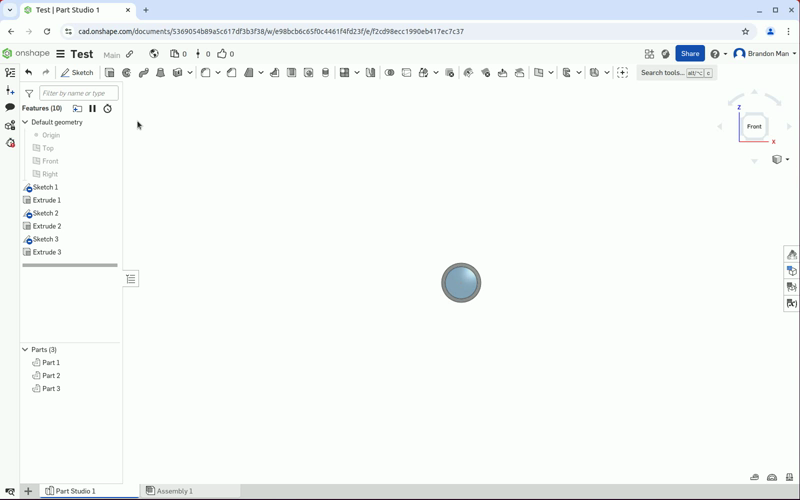
key(shift+h)
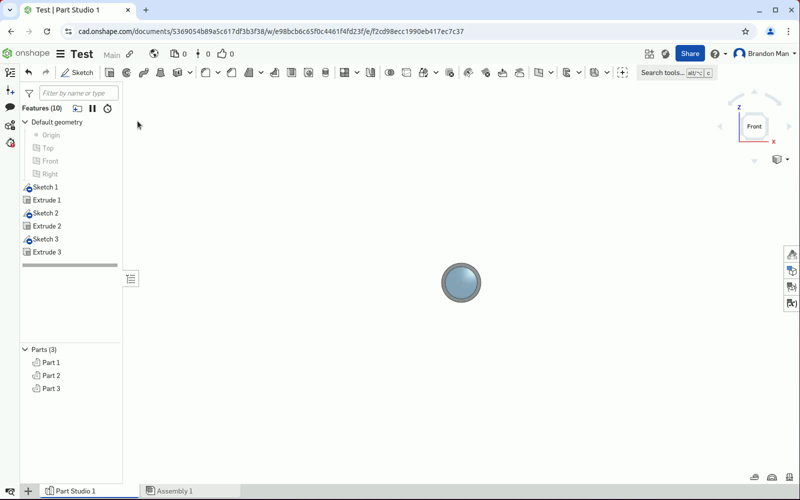
key(shift+7)
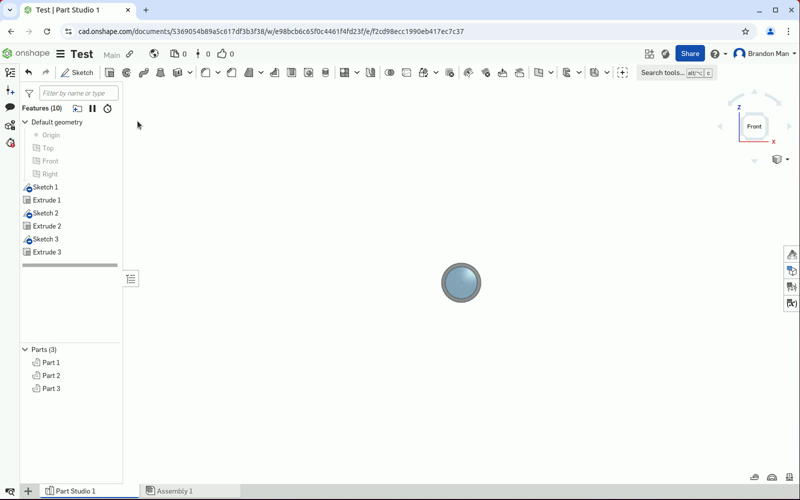
key(left, 2)
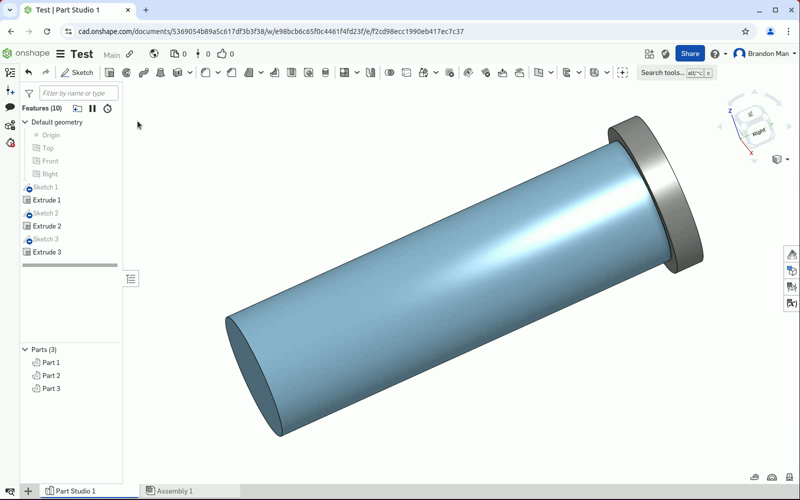
key(down, 2)
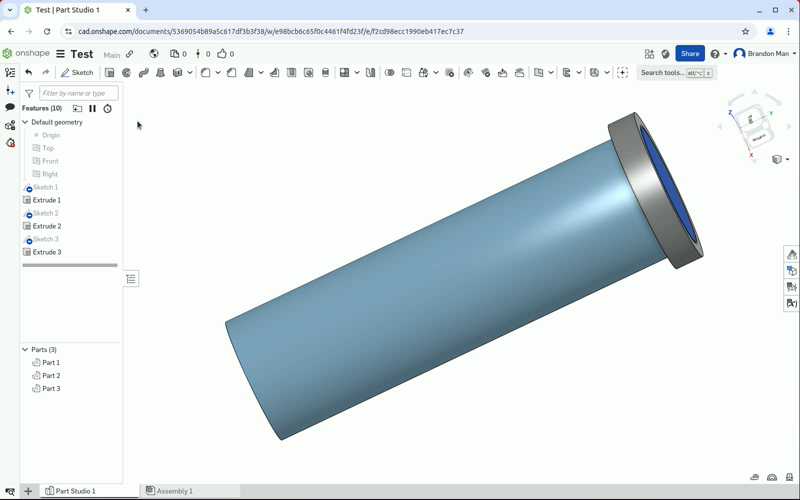
key(up, 2)
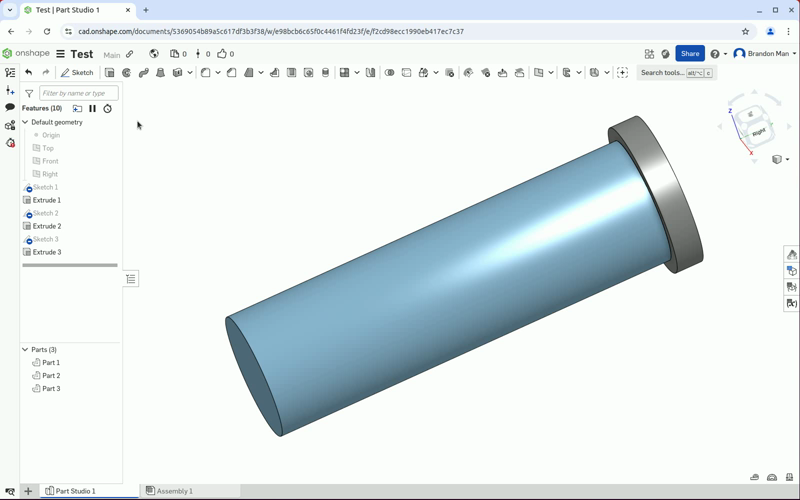
key(right, 2)
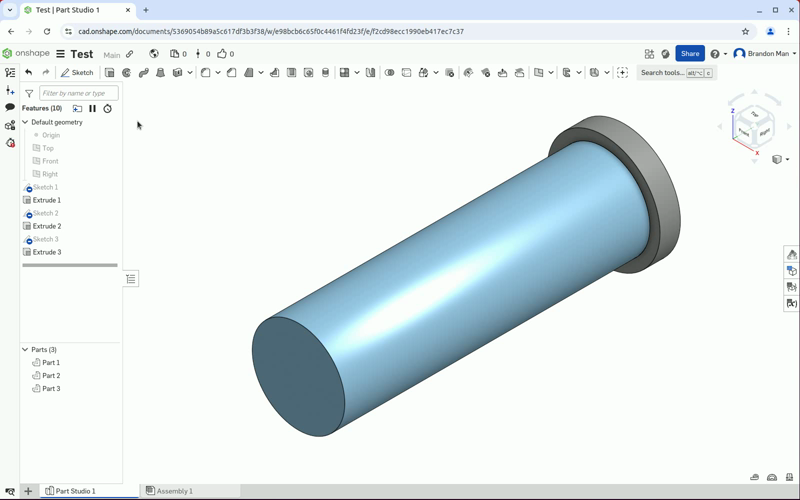
mouse_move(73, 189)
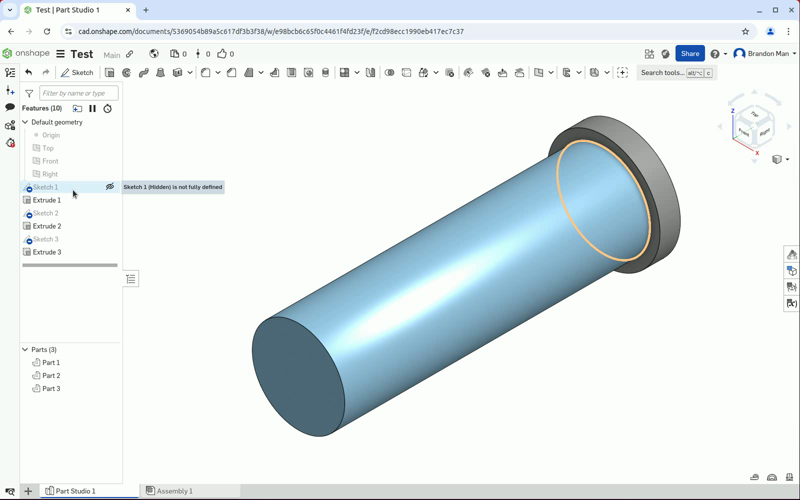
click(73, 189)